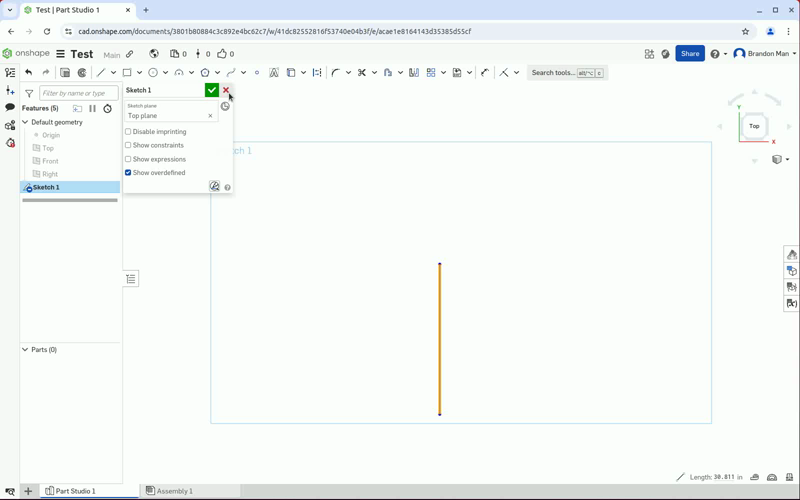
key(shift+h)
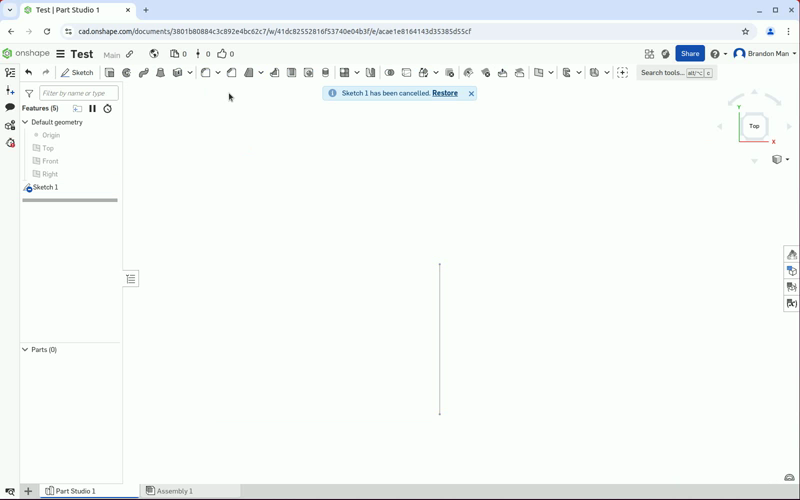
key(shift+s)
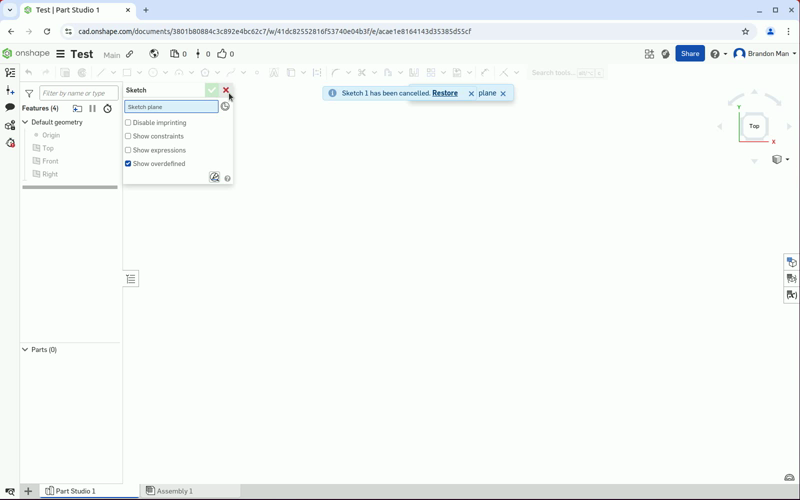
mouse_move(73, 150)
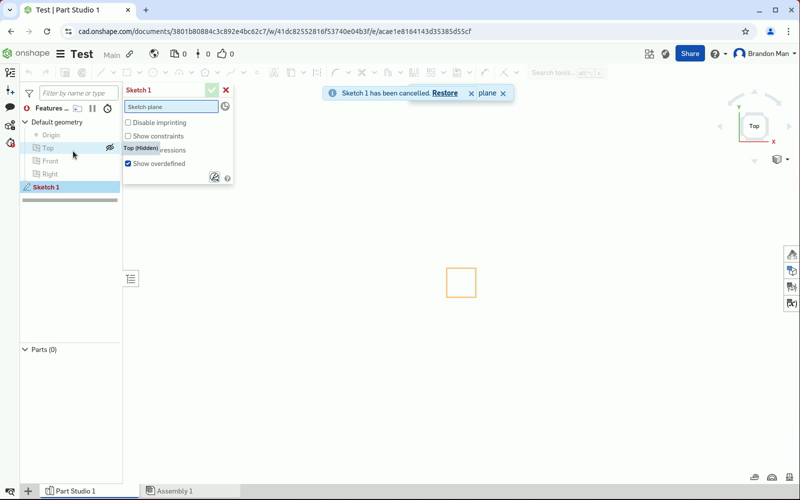
click(73, 150)
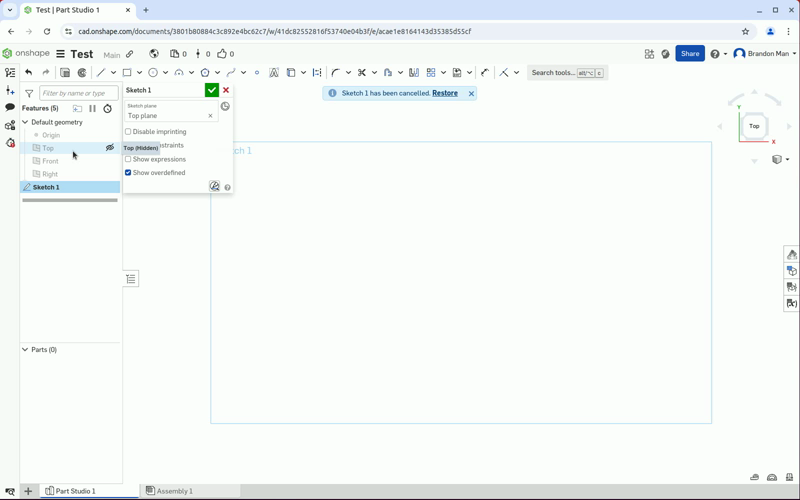
mouse_move(73, 352)
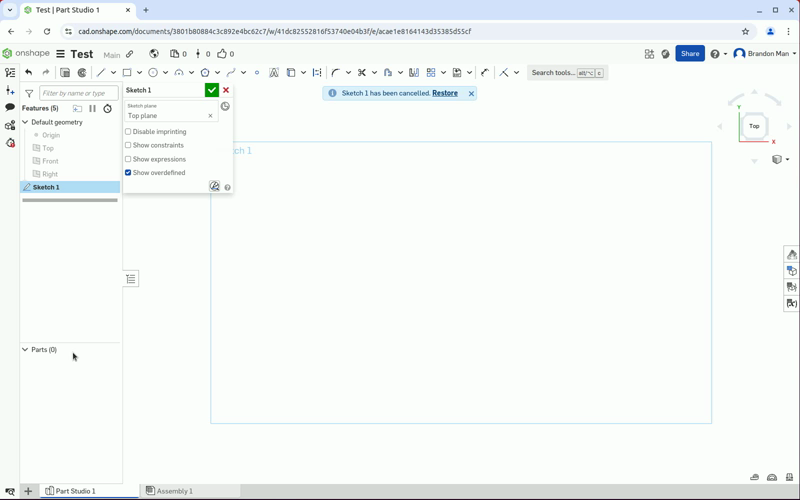
key(y)
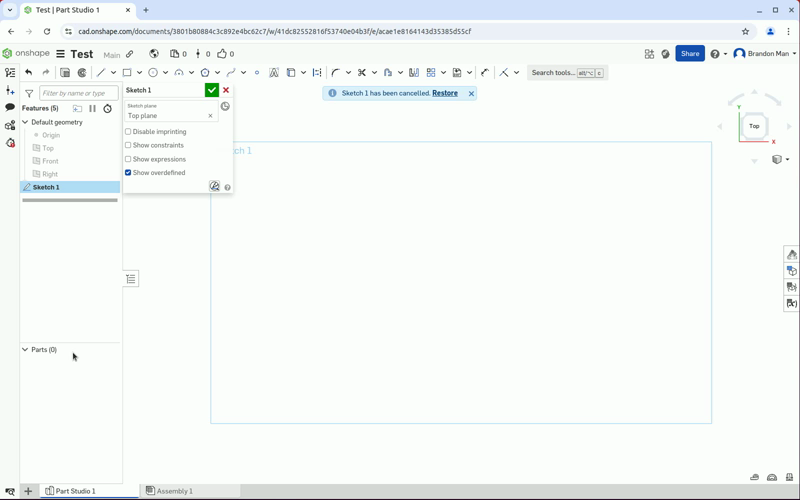
key(c)
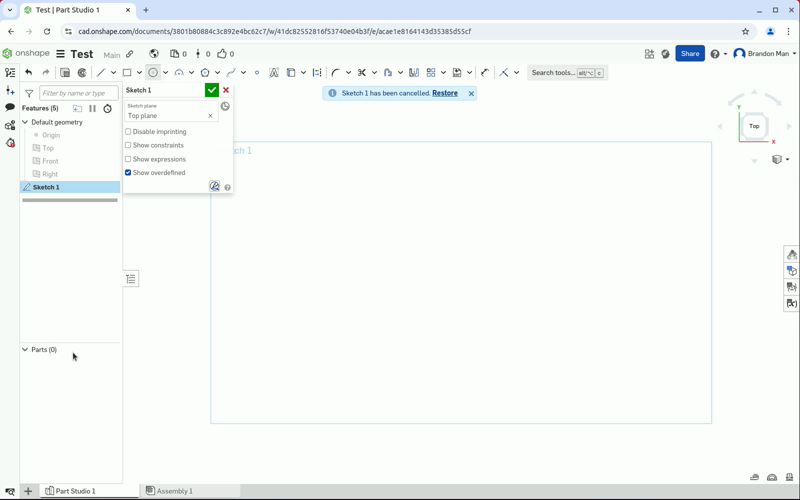
key_down(shift)
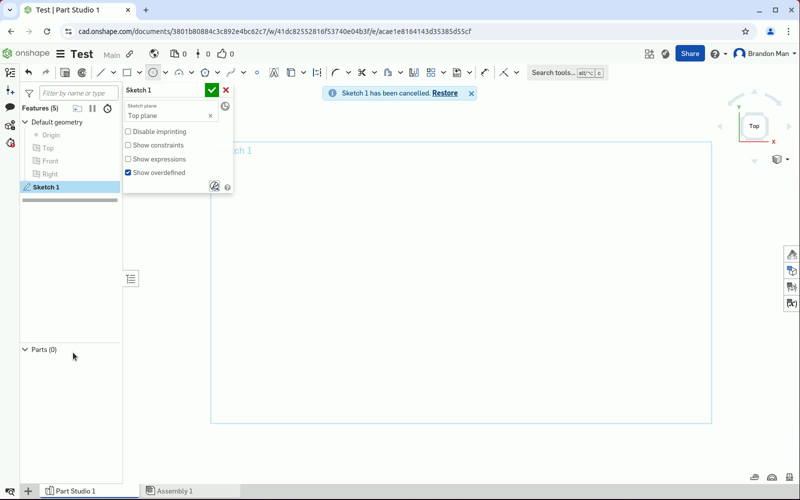
mouse_move(461, 282)
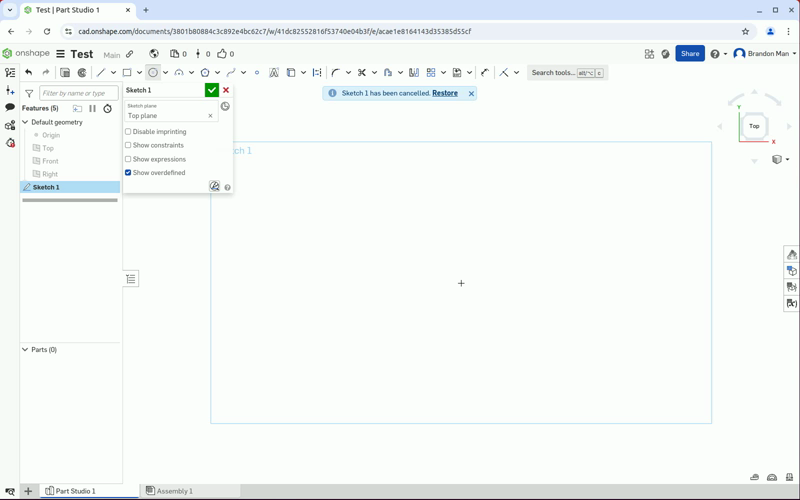
click(461, 282)
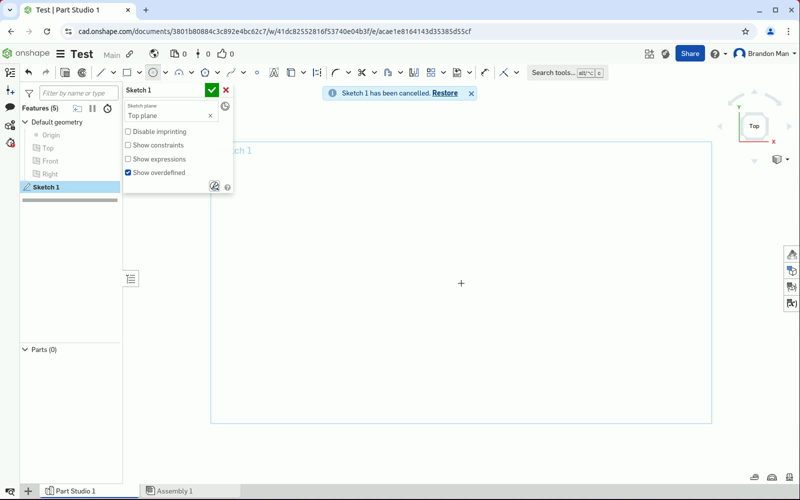
key_up(shift)
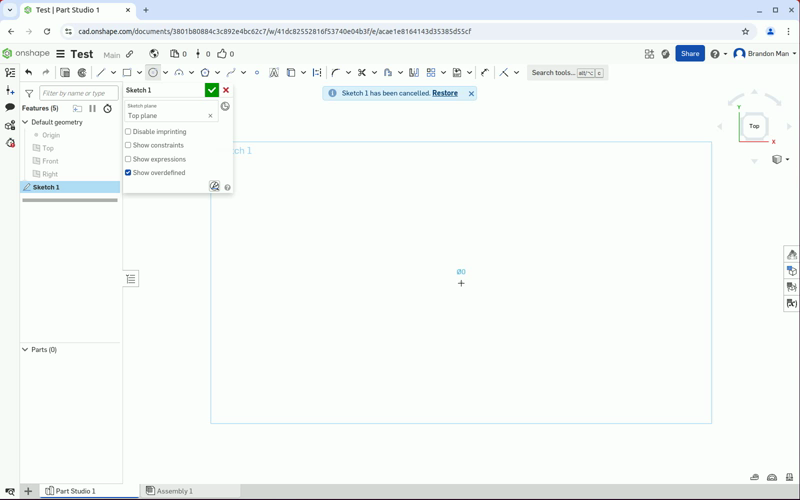
mouse_move(492, 282)
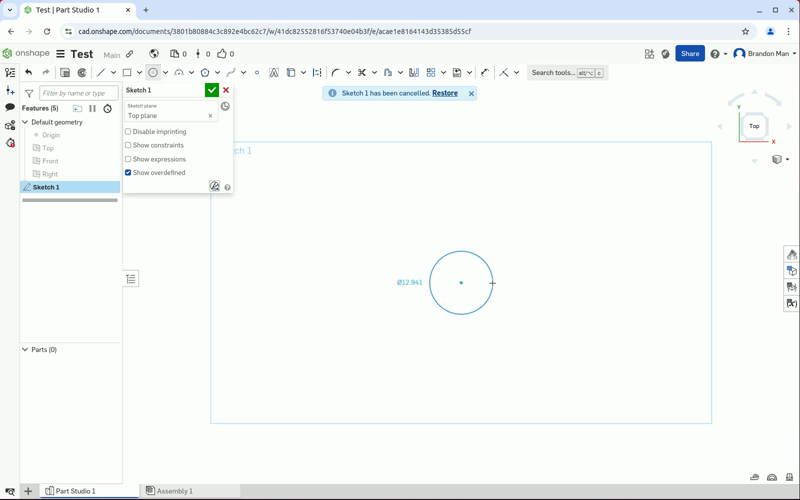
click(492, 282)
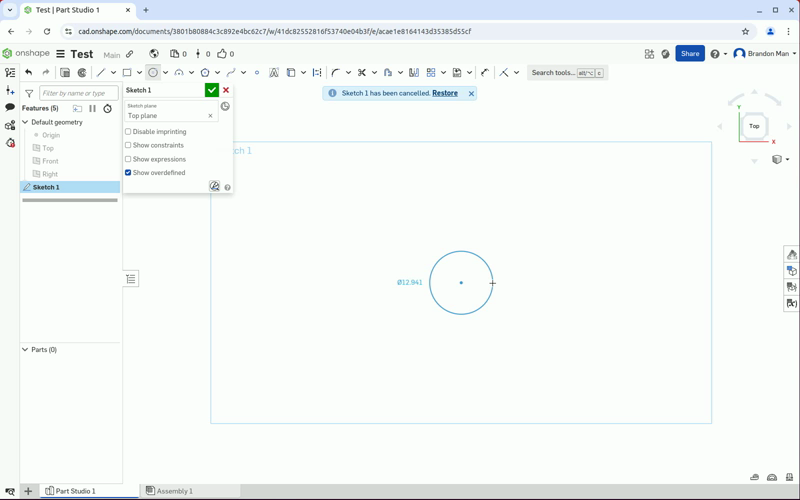
key(esc)
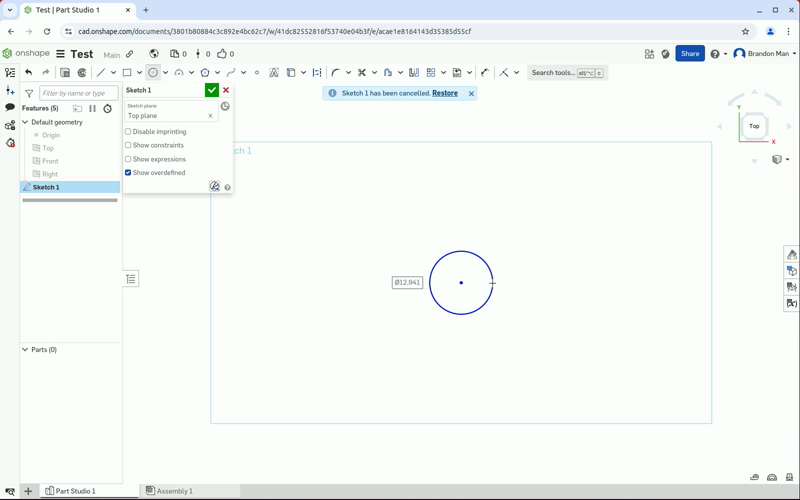
mouse_move(479, 281)
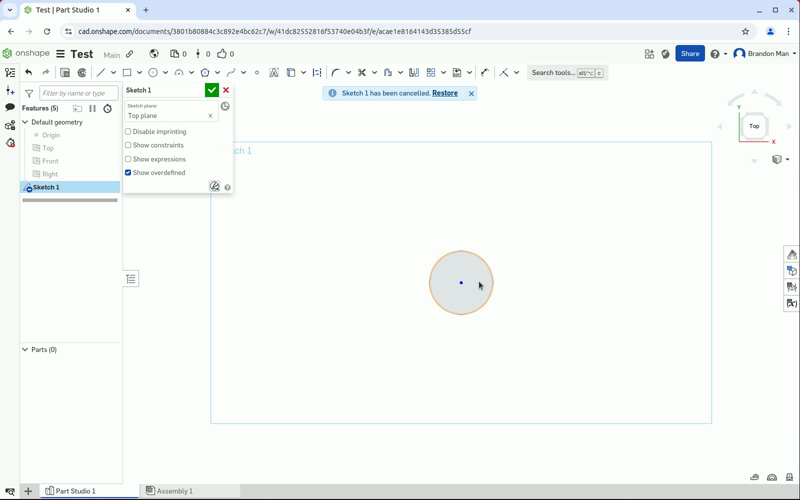
click(479, 281)
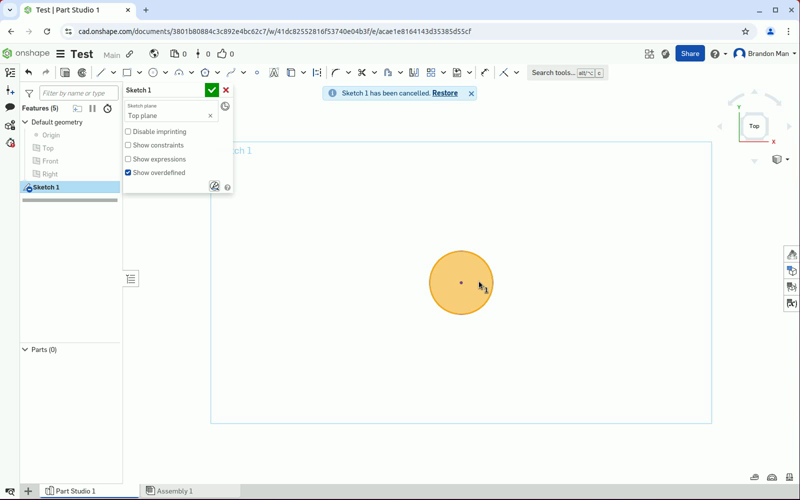
mouse_move(73, 352)
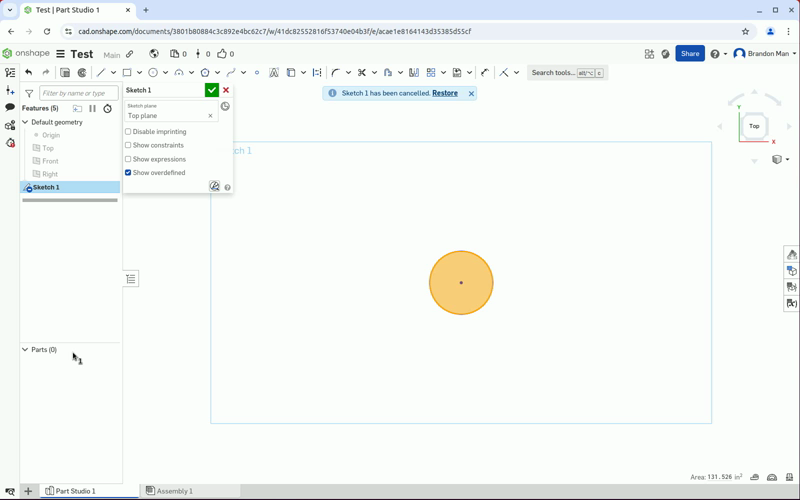
key(shift+y)
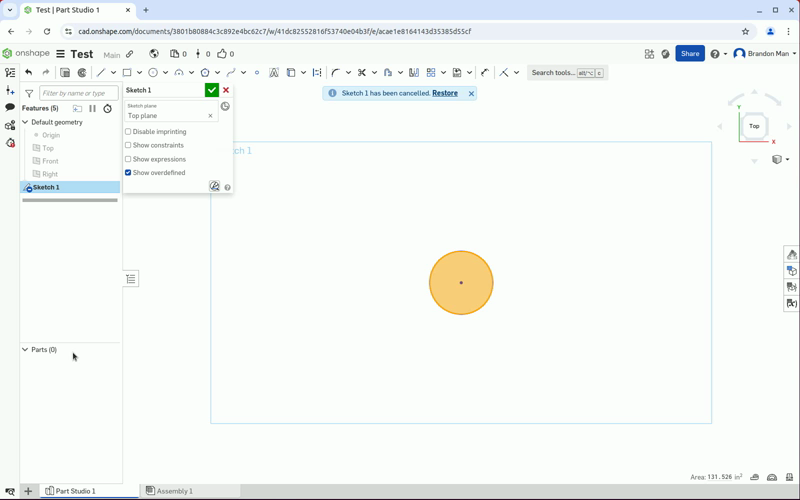
key(shift+e)
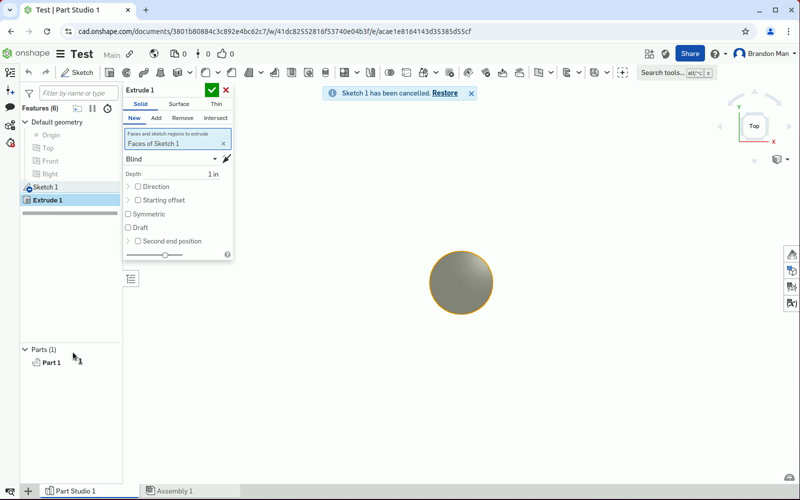
mouse_move(143, 106)
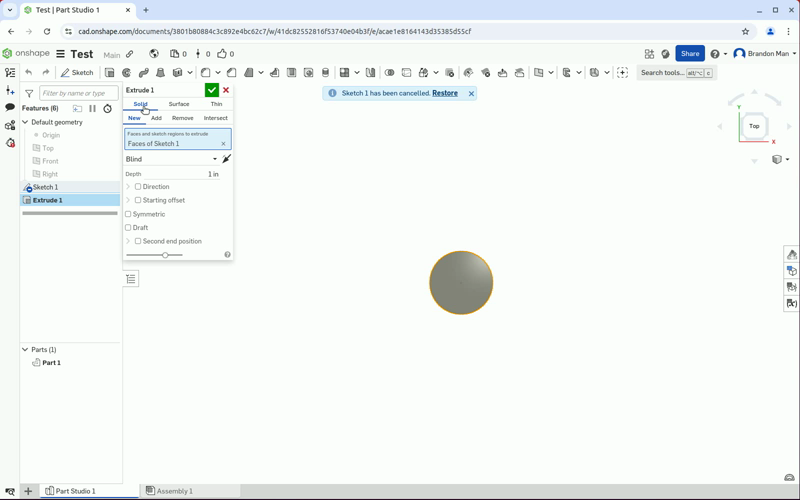
click(143, 106)
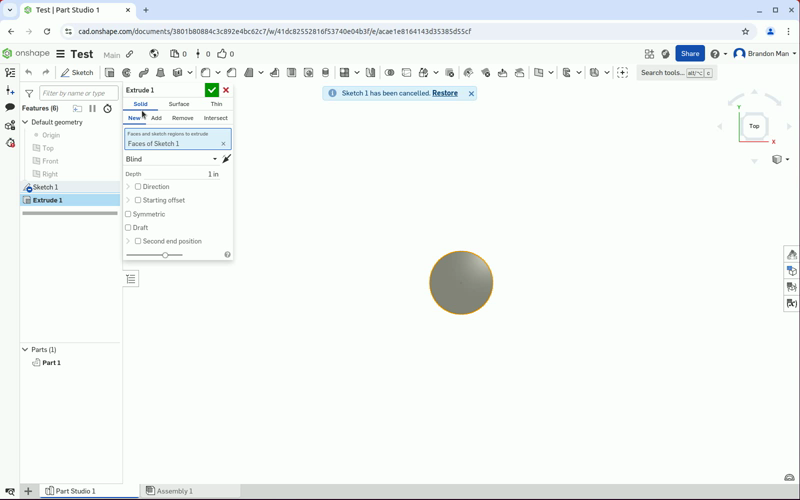
mouse_move(137, 120)
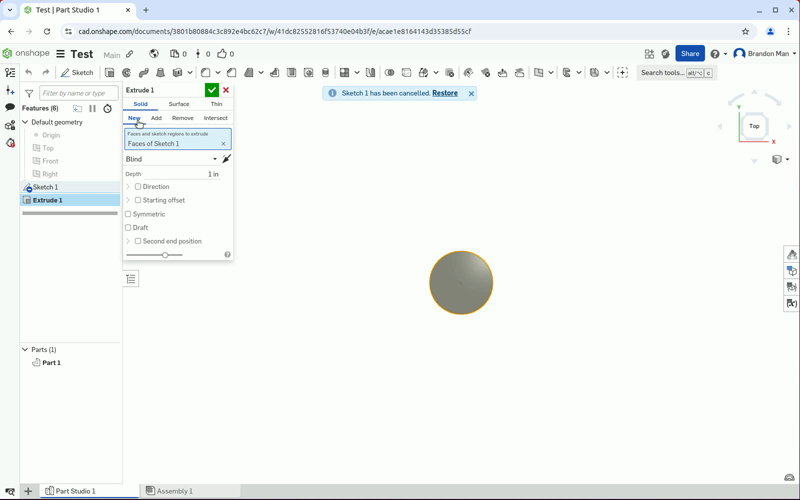
click(137, 120)
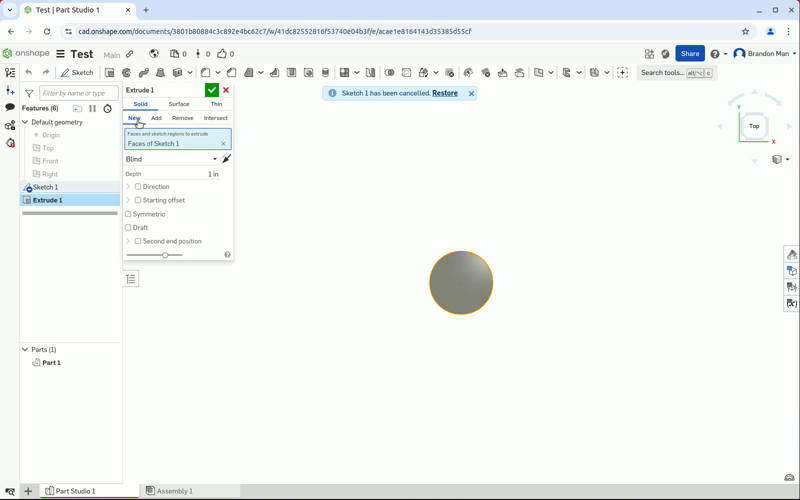
key(tab, 4)
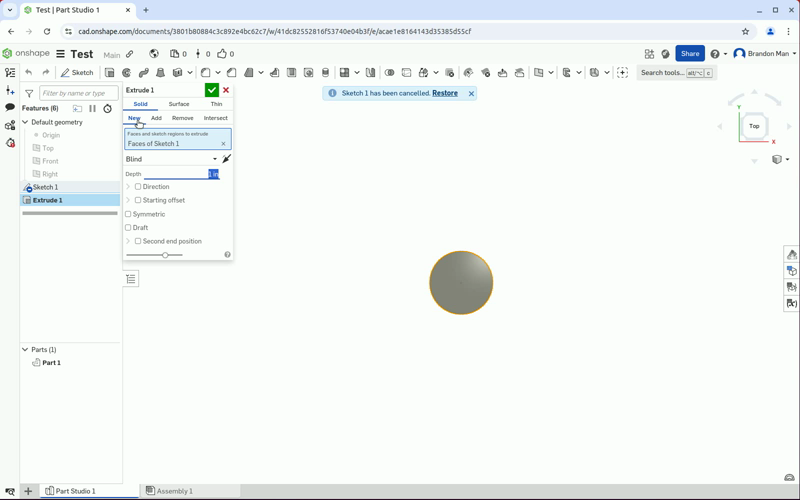
text(4.333)
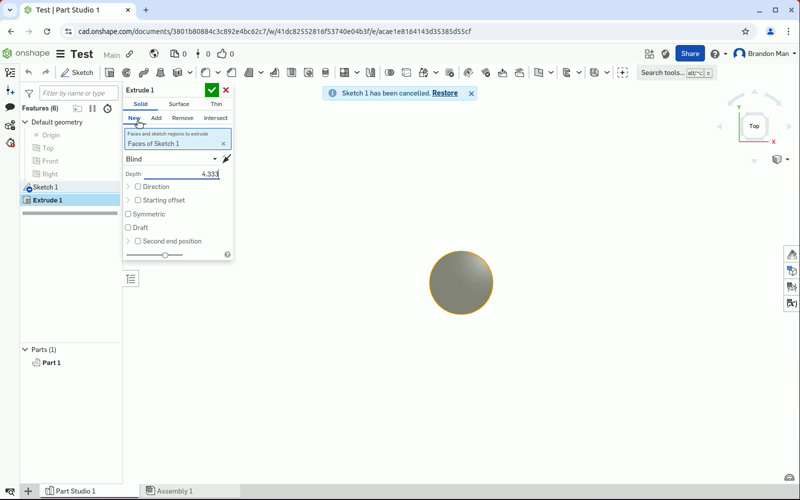
key(enter)
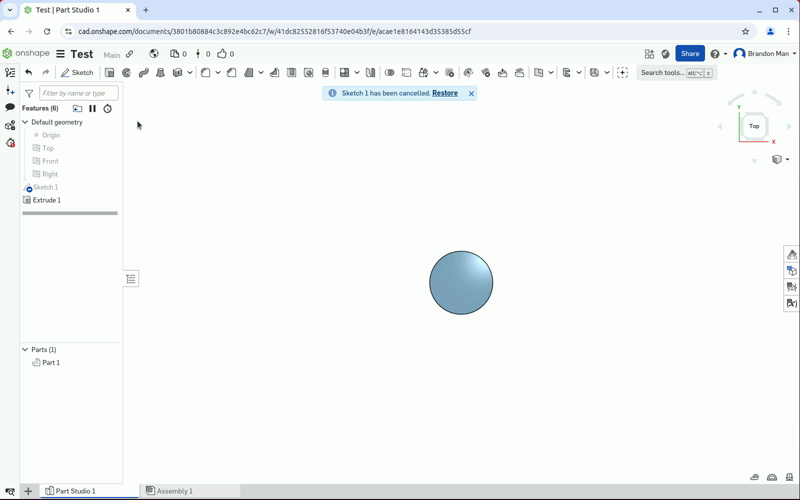
key(shift+h)
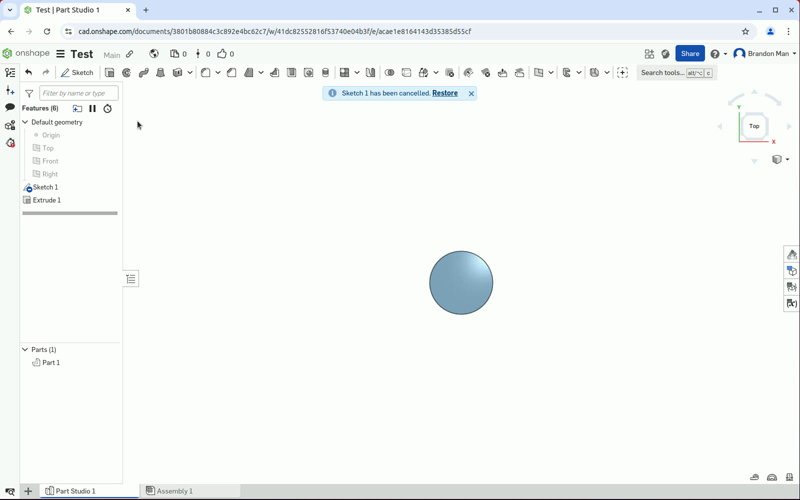
key(shift+h)
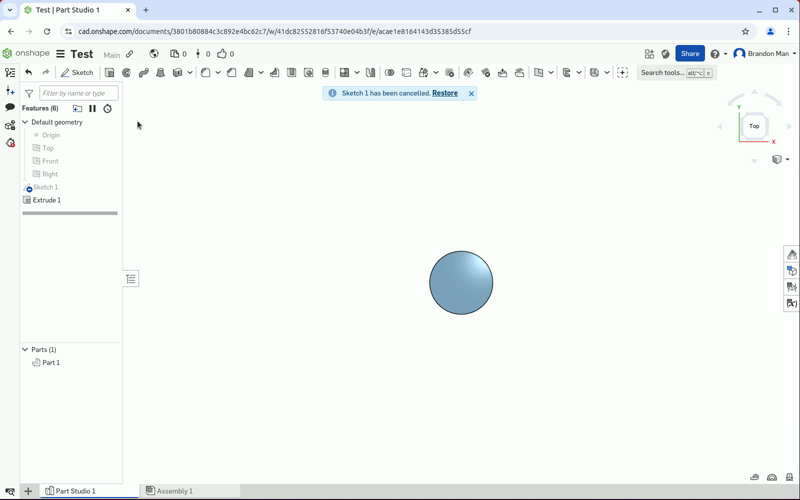
mouse_move(73, 189)
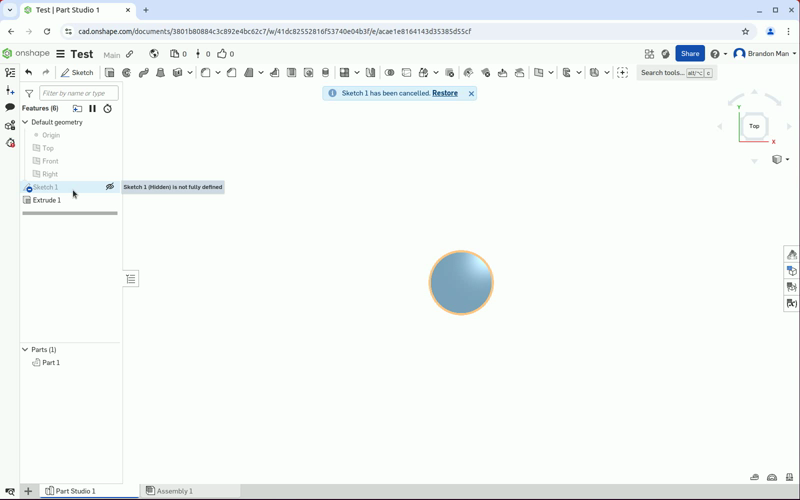
click(73, 189)
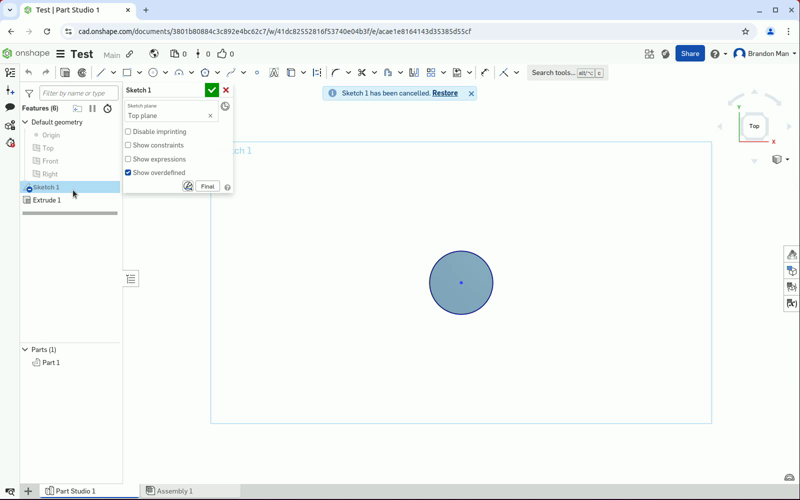
mouse_move(229, 92)
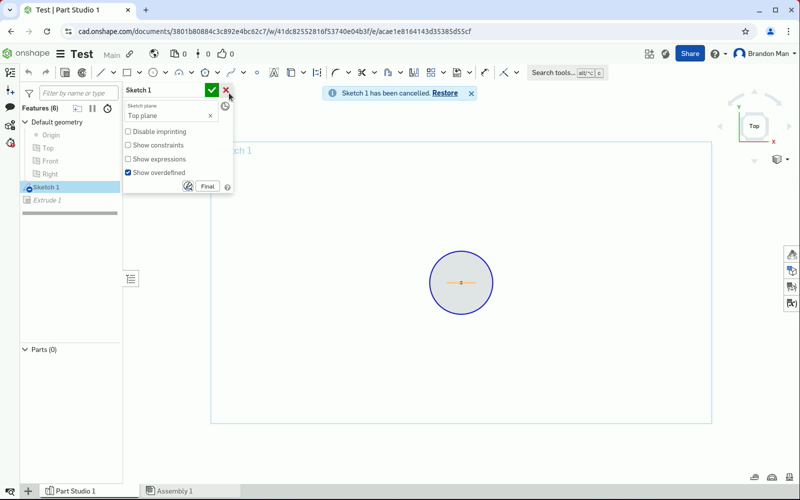
click(229, 92)
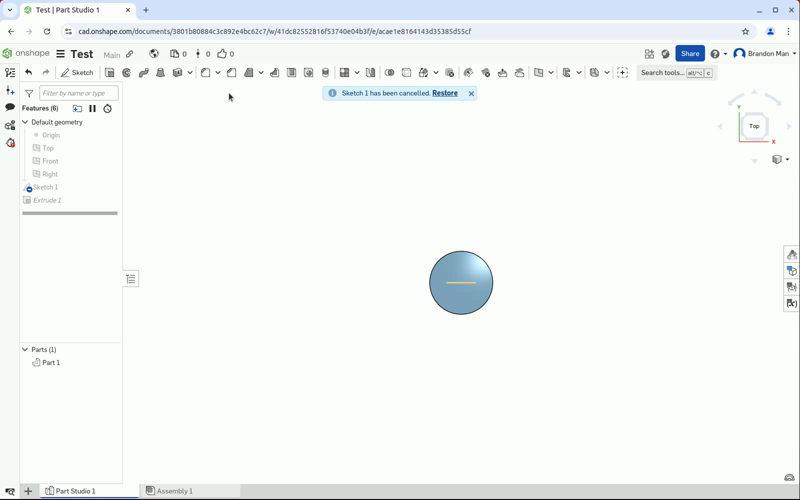
mouse_move(541, 75)
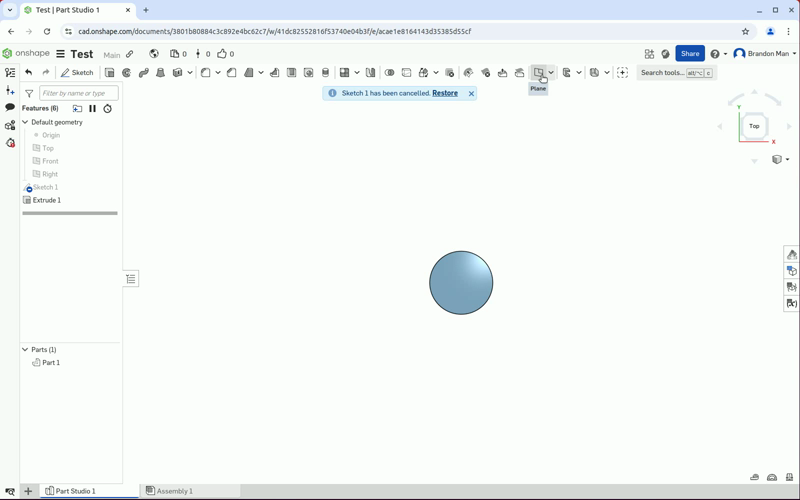
click(541, 75)
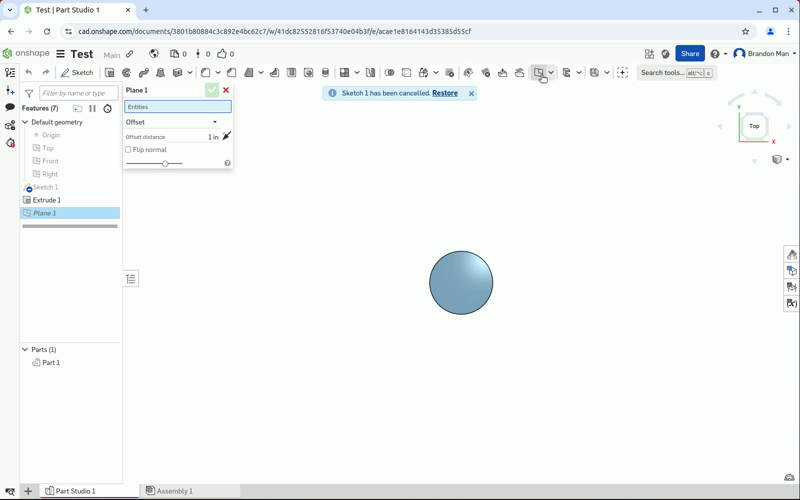
mouse_move(73, 150)
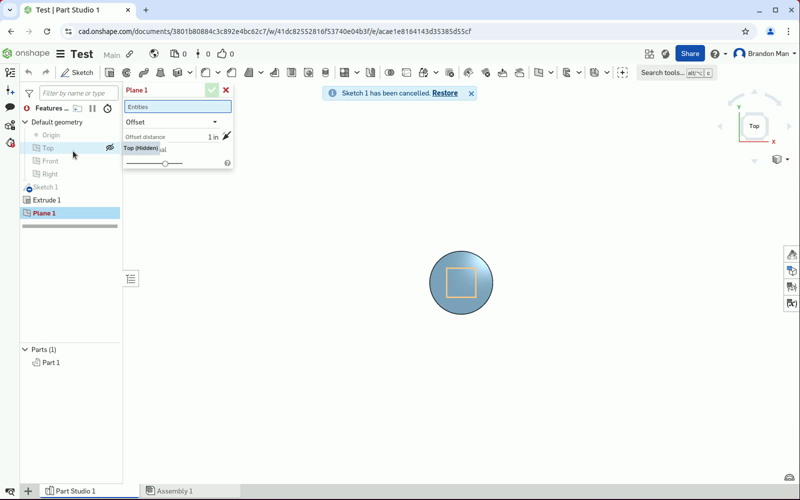
click(73, 150)
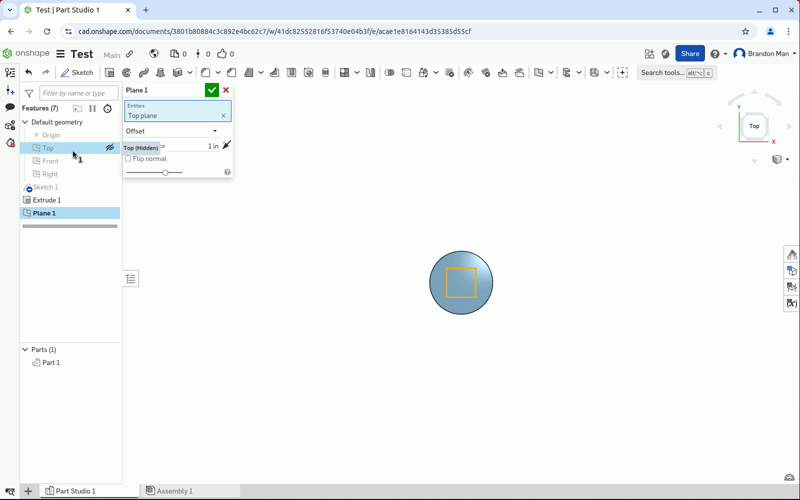
key(tab, 2)
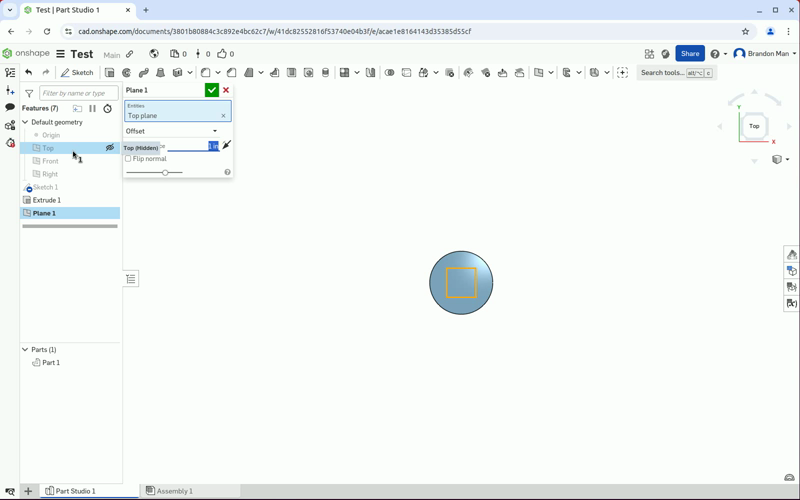
text(4.344)
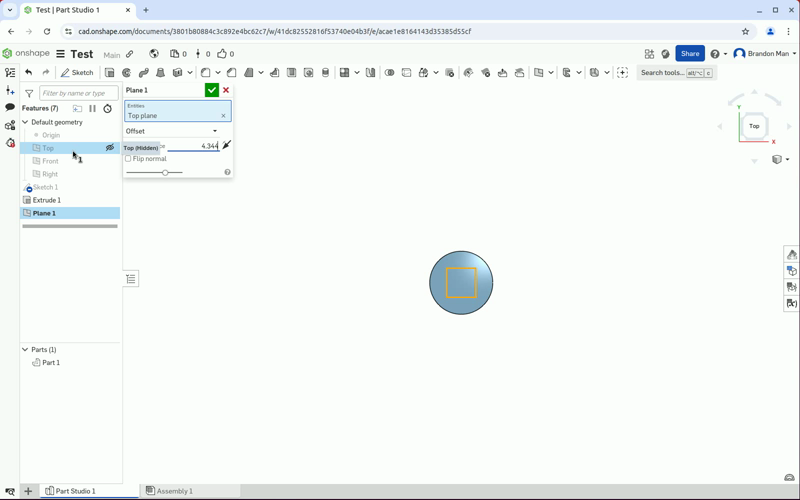
key(enter, 2)
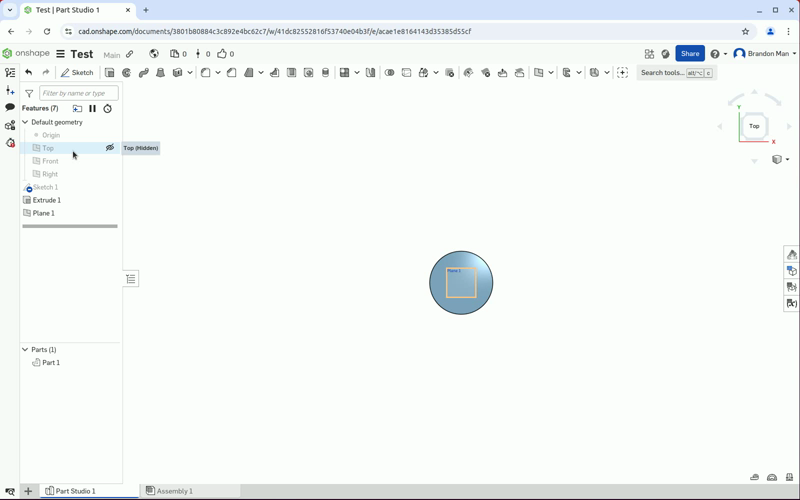
key(shift+s)
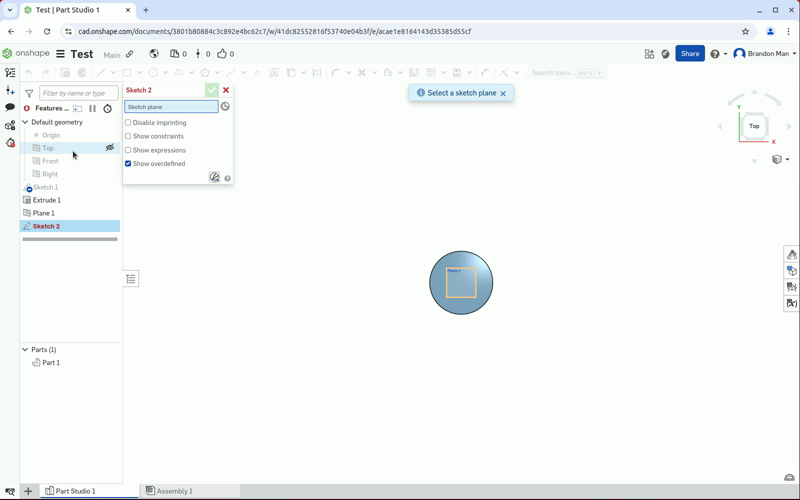
mouse_move(73, 215)
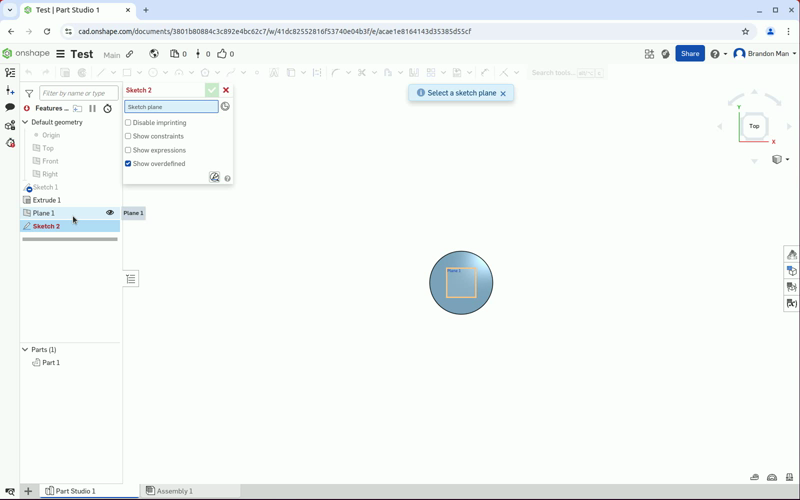
click(73, 215)
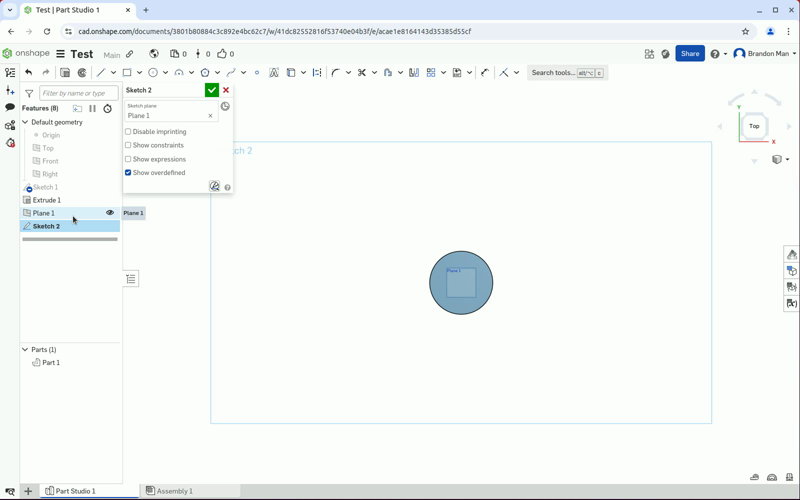
mouse_move(73, 352)
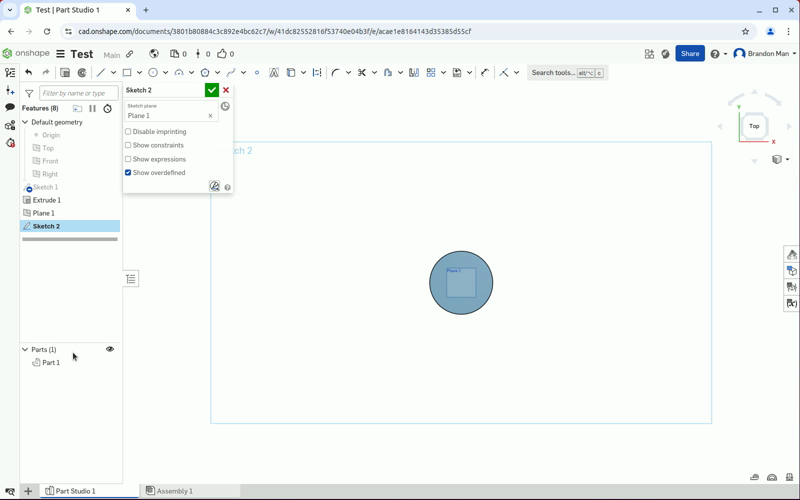
key(y)
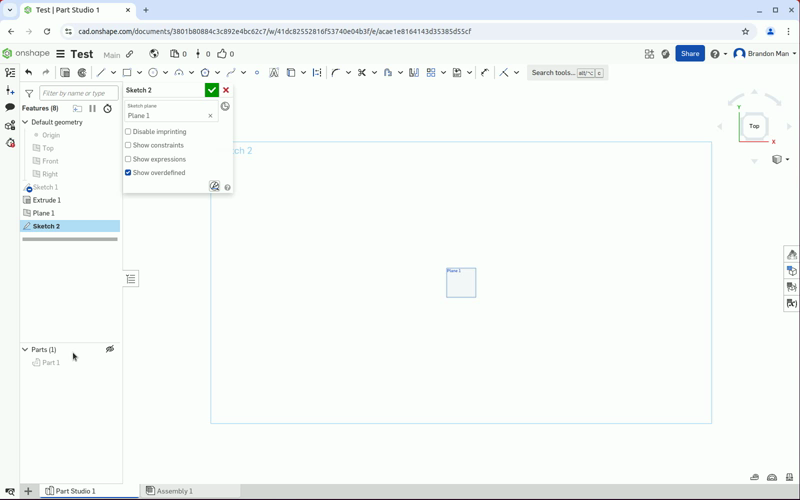
key(c)
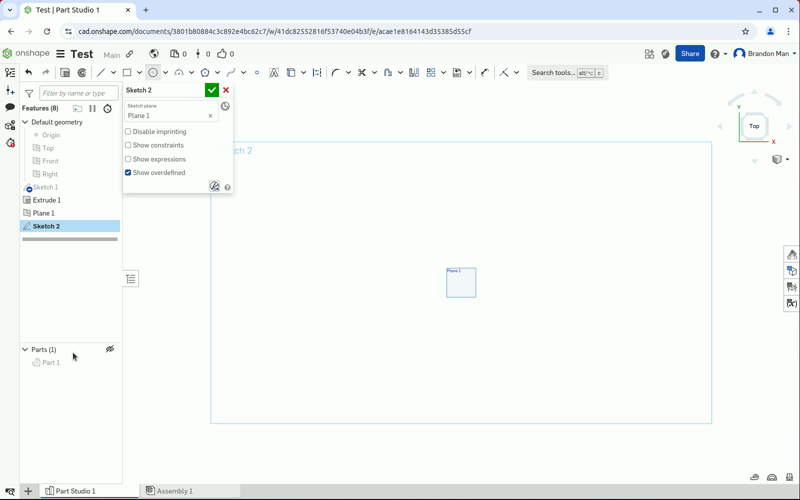
key_down(shift)
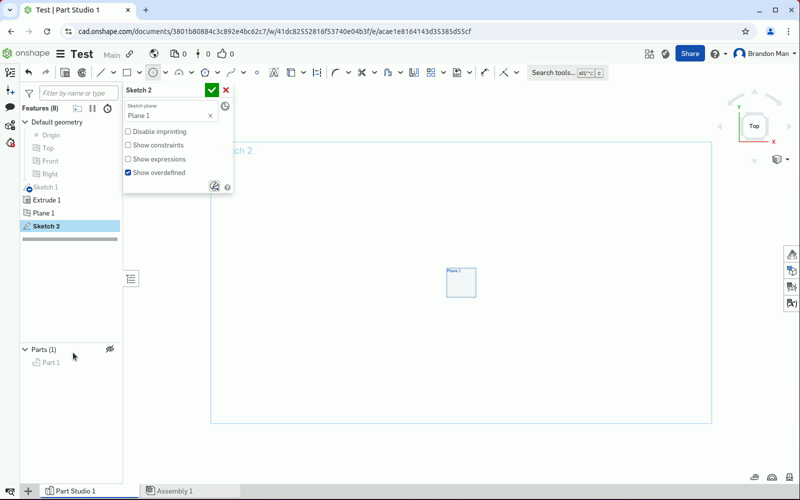
mouse_move(461, 282)
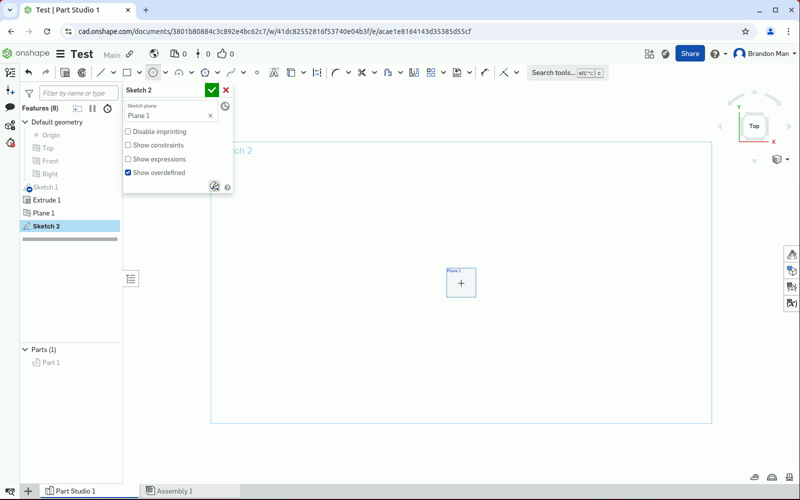
click(461, 282)
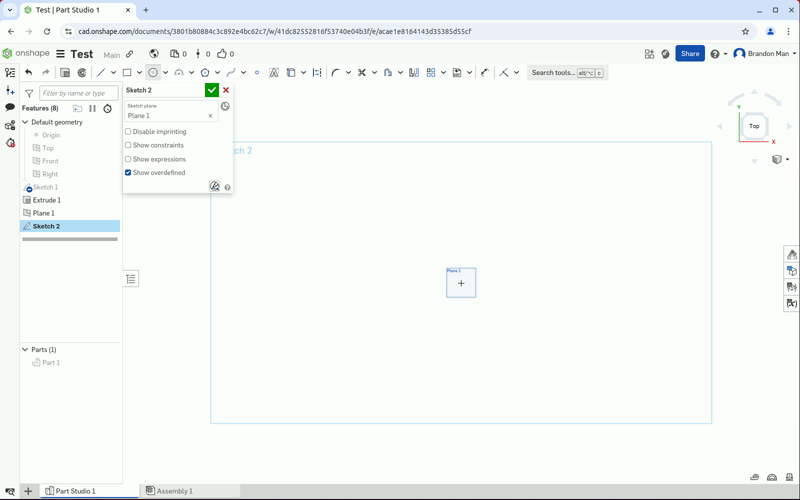
key_up(shift)
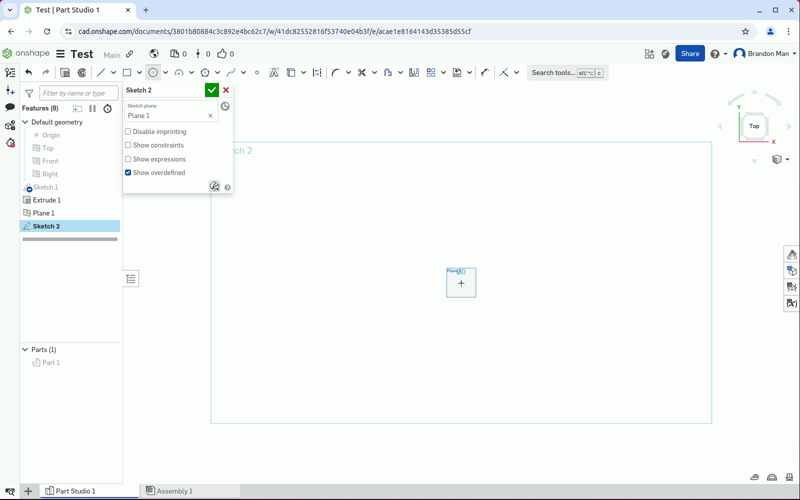
mouse_move(481, 282)
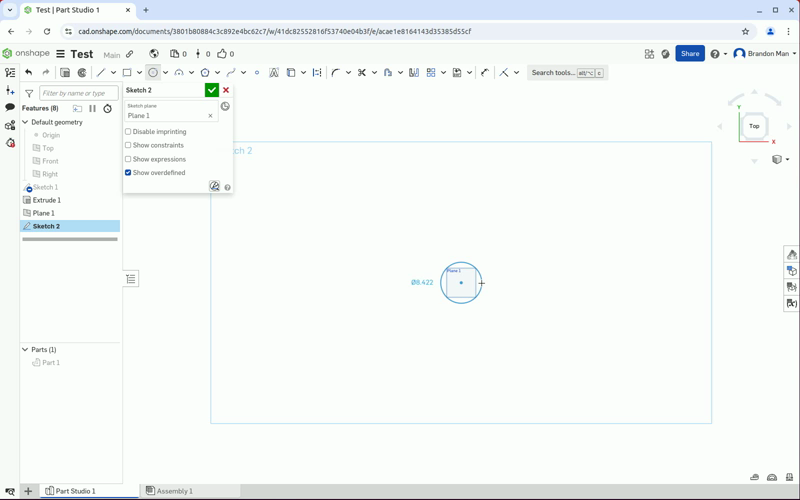
click(481, 282)
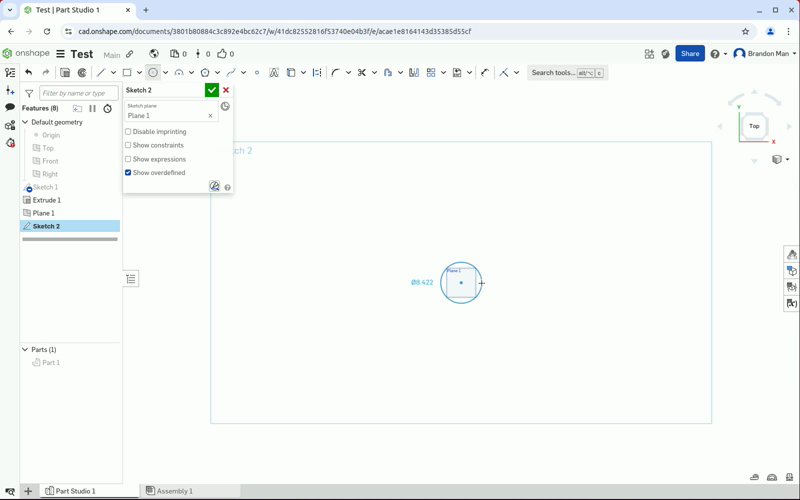
key(esc)
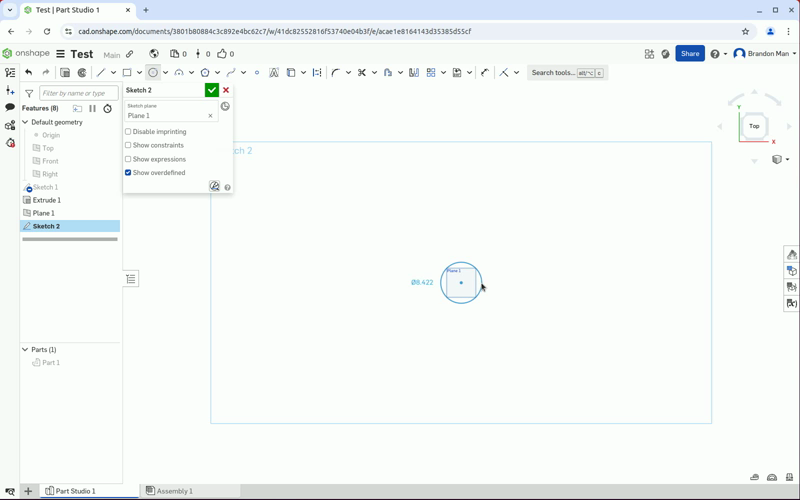
mouse_move(444, 290)
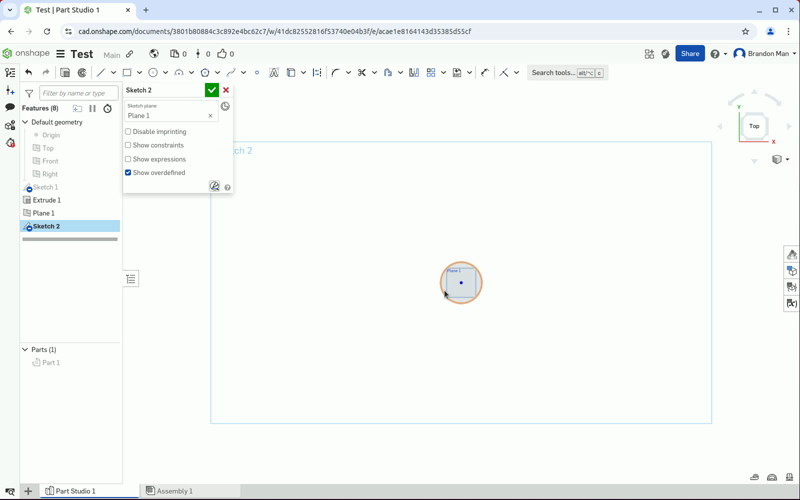
scroll(6)
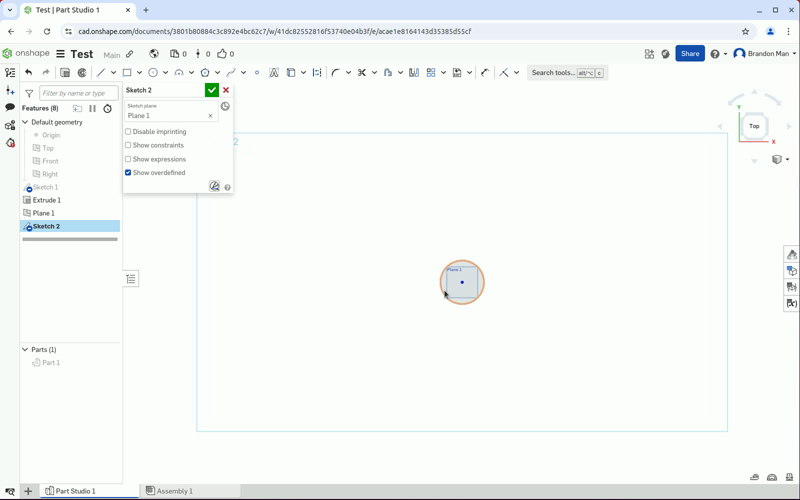
scroll(6)
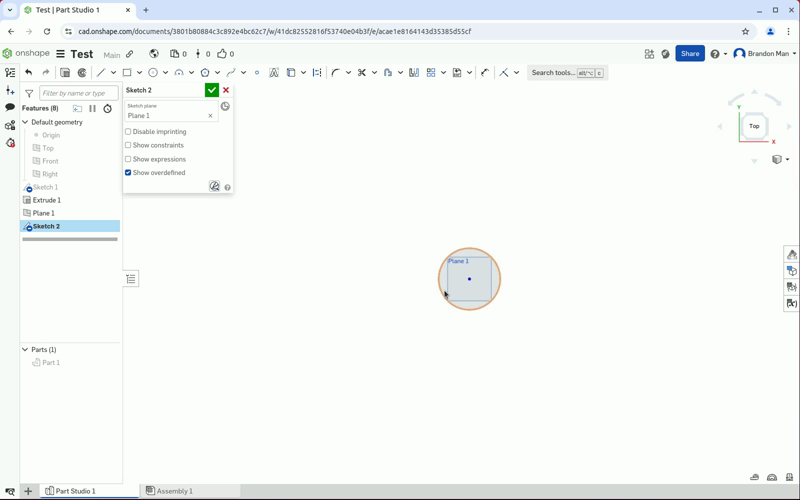
scroll(6)
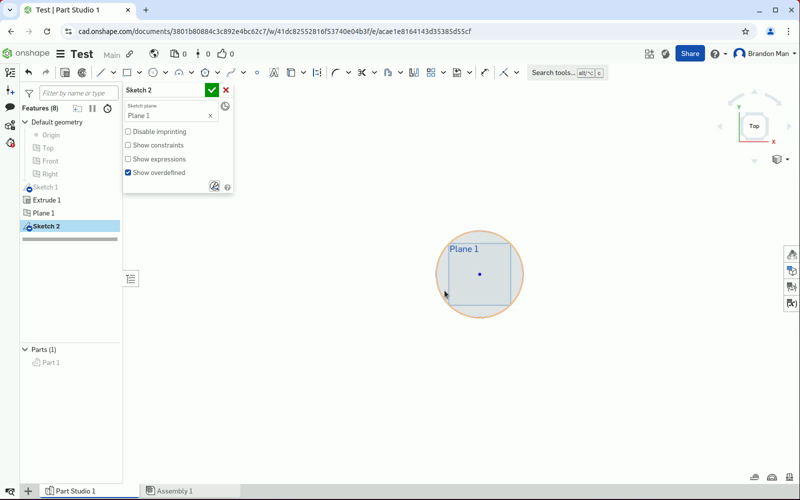
scroll(6)
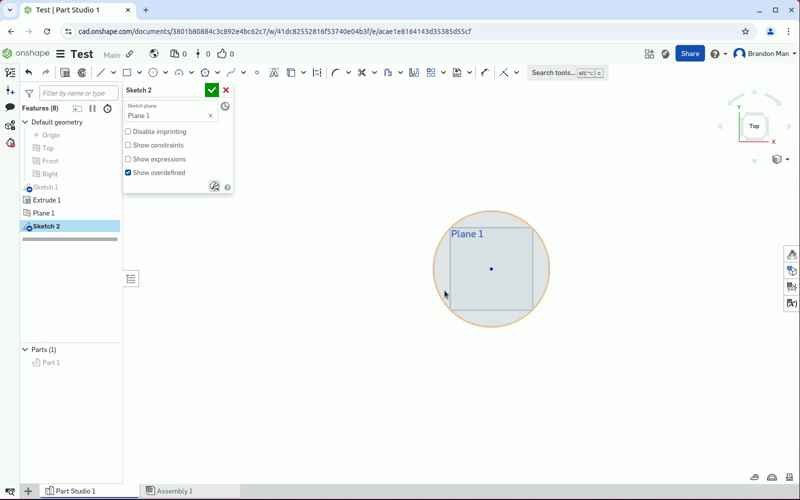
scroll(6)
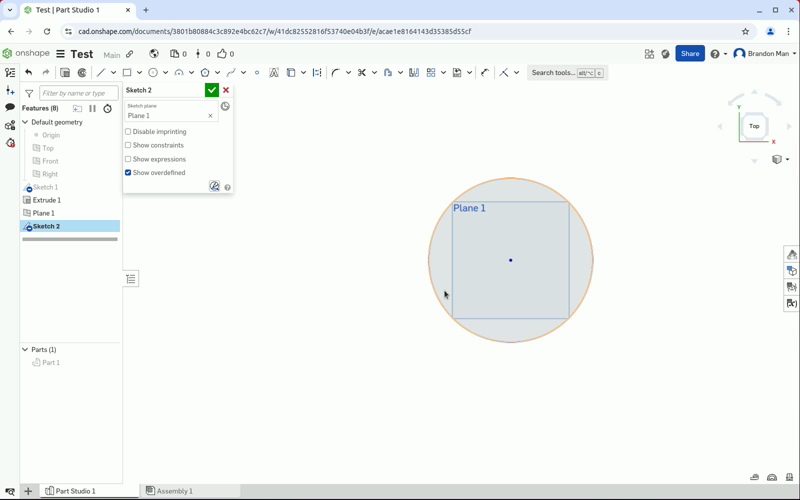
scroll(6)
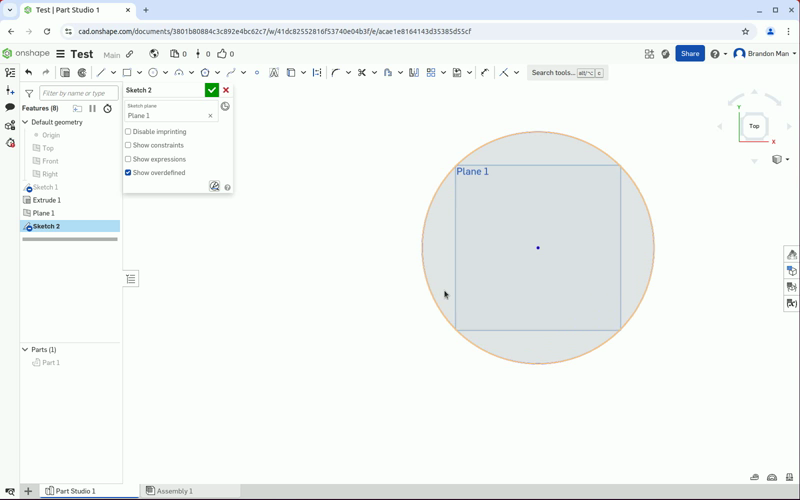
scroll(6)
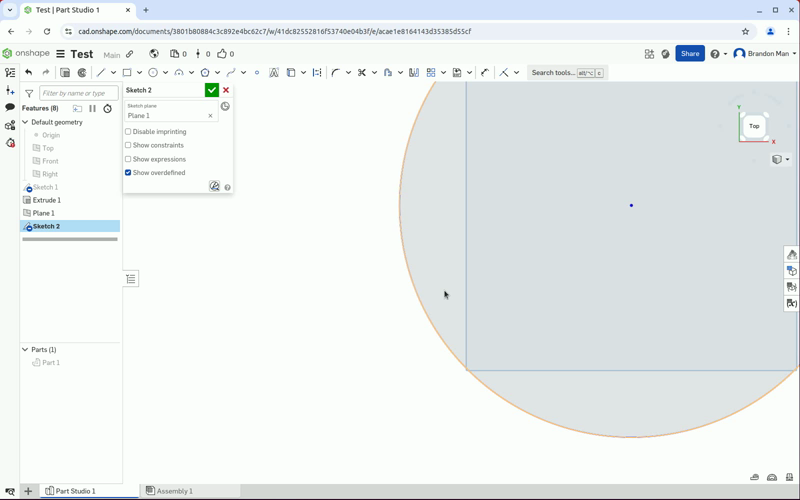
click(444, 290)
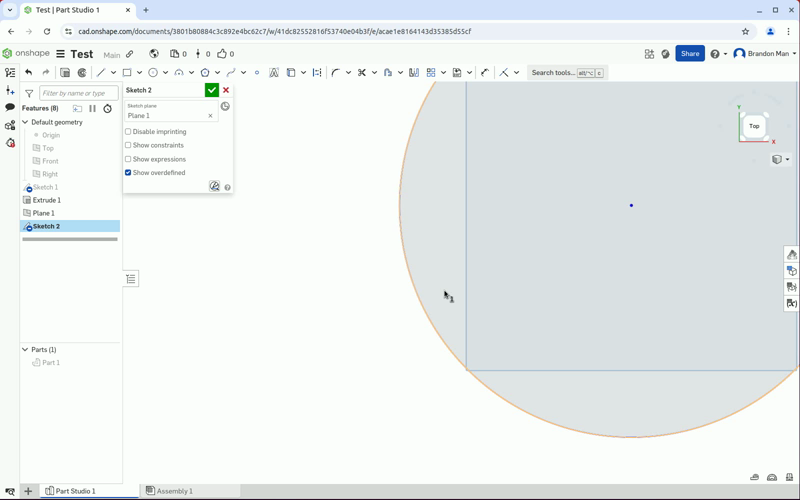
scroll(-6)
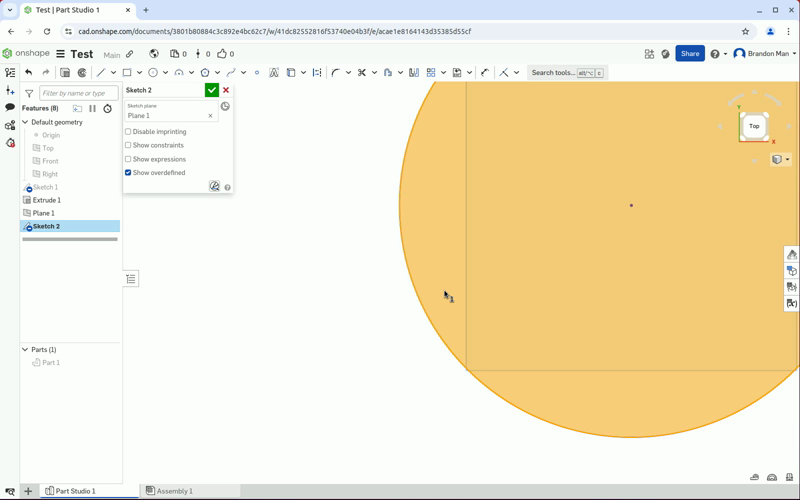
scroll(-6)
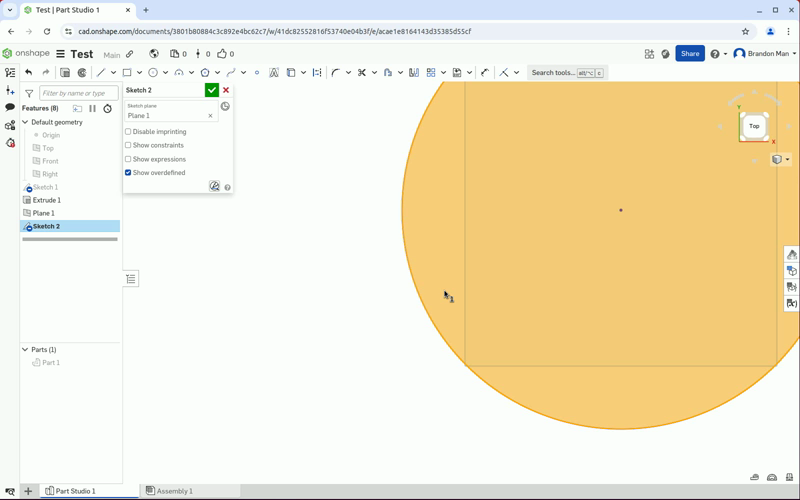
scroll(-6)
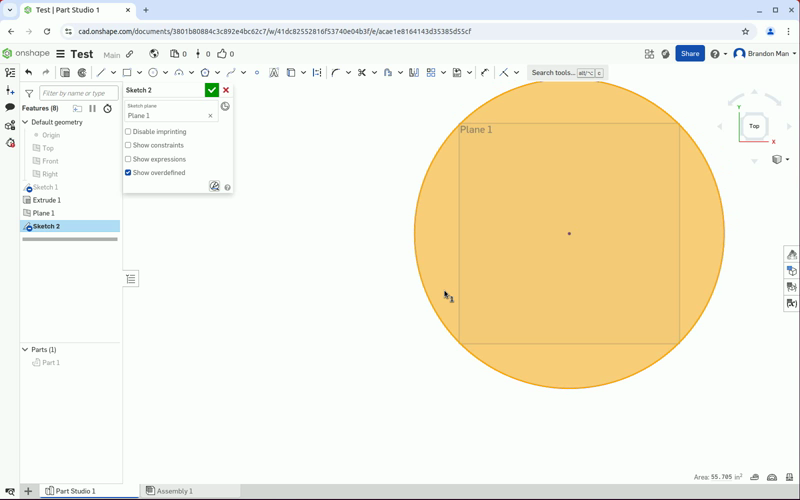
scroll(-6)
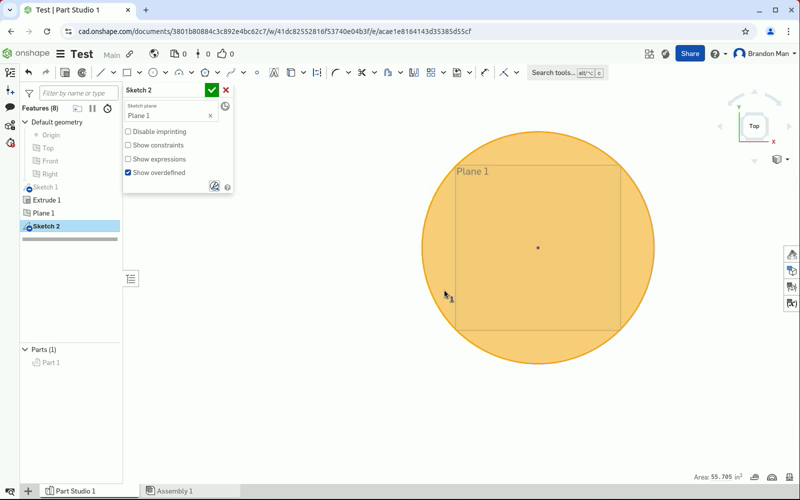
scroll(-6)
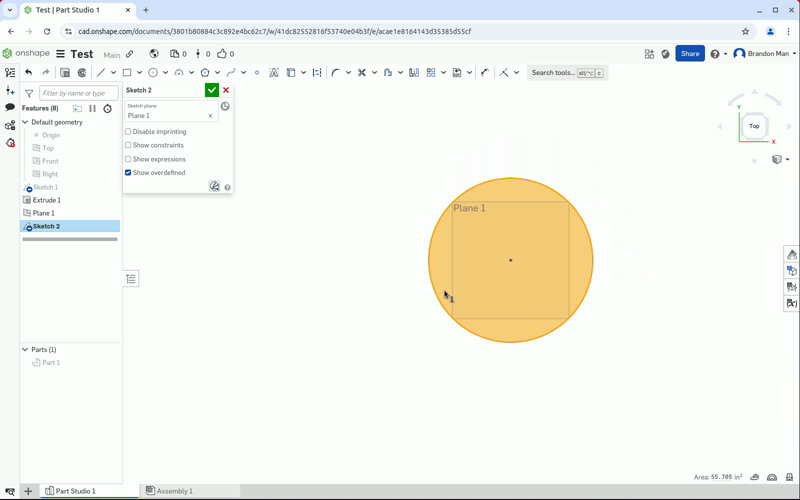
scroll(-6)
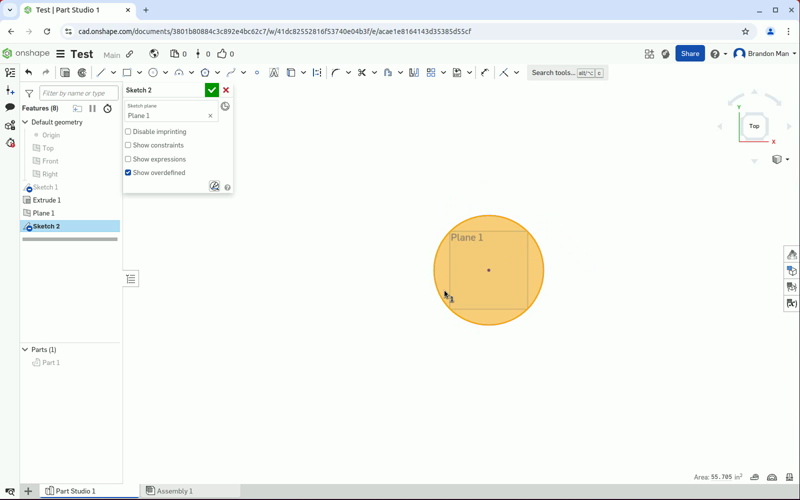
scroll(-6)
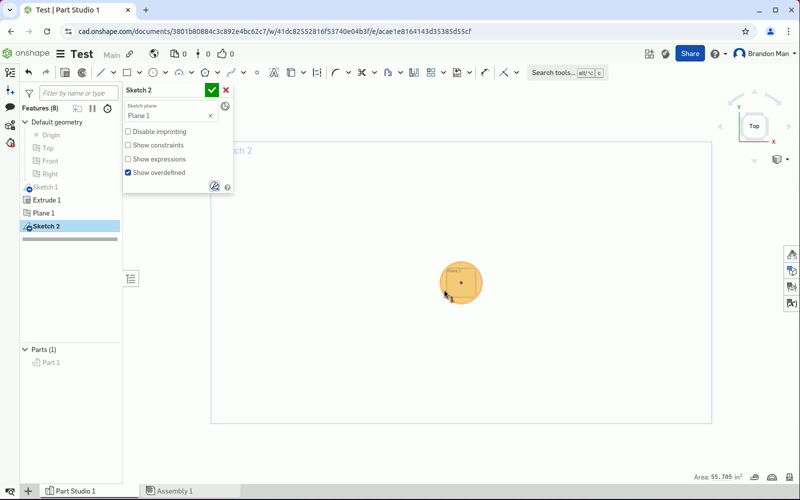
mouse_move(73, 352)
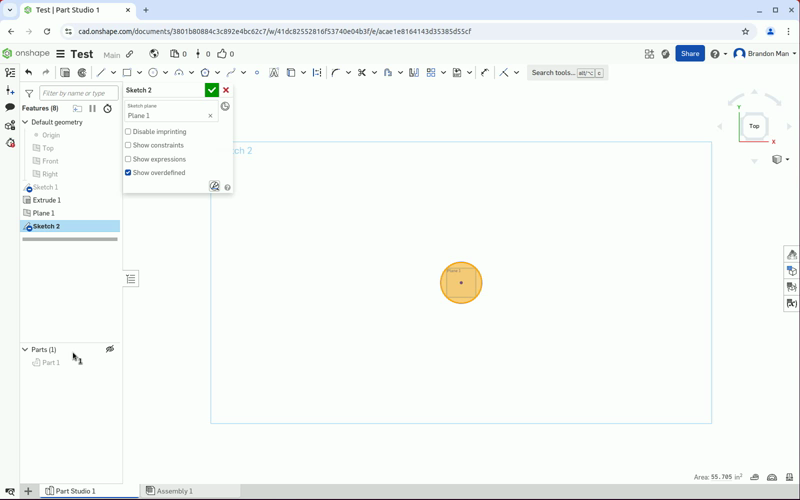
key(shift+y)
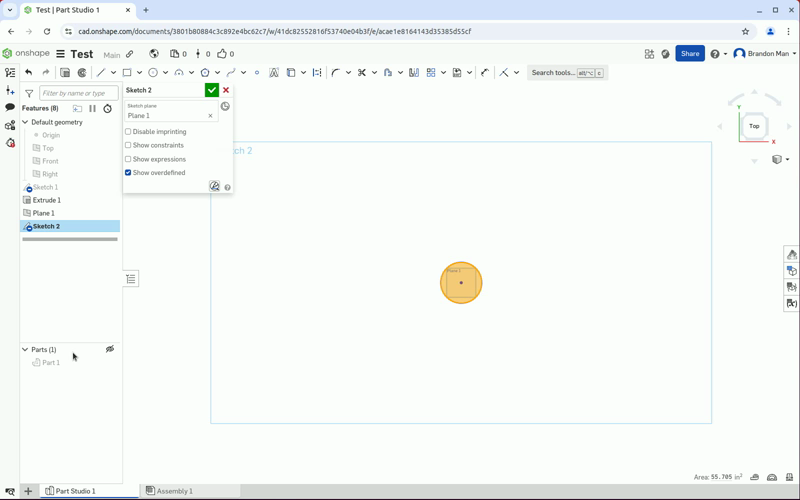
key(shift+e)
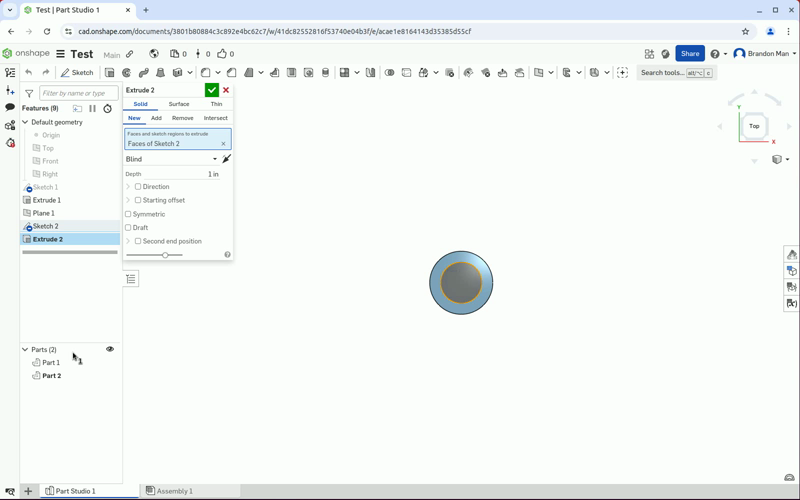
mouse_move(143, 106)
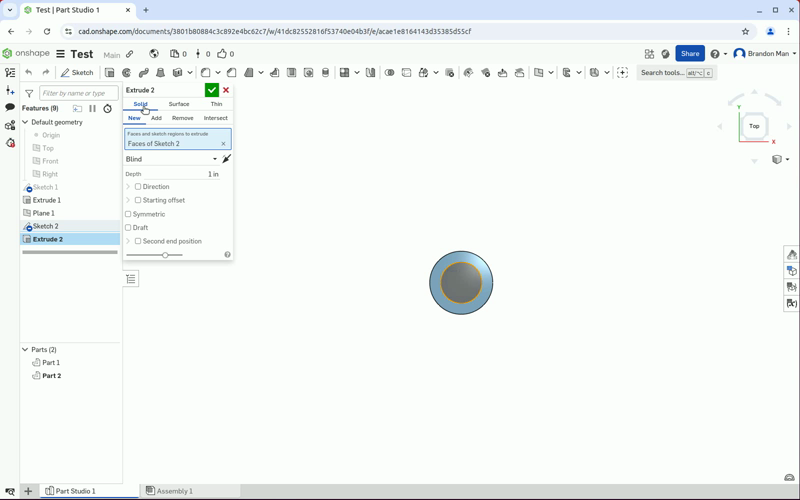
click(143, 106)
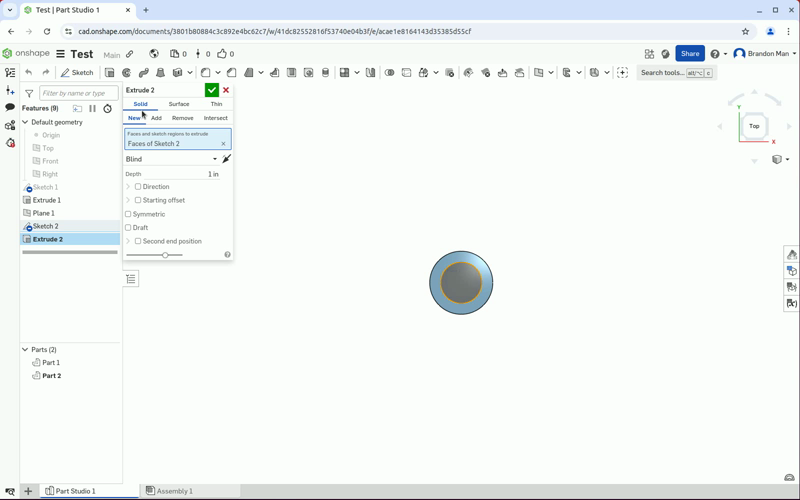
mouse_move(137, 120)
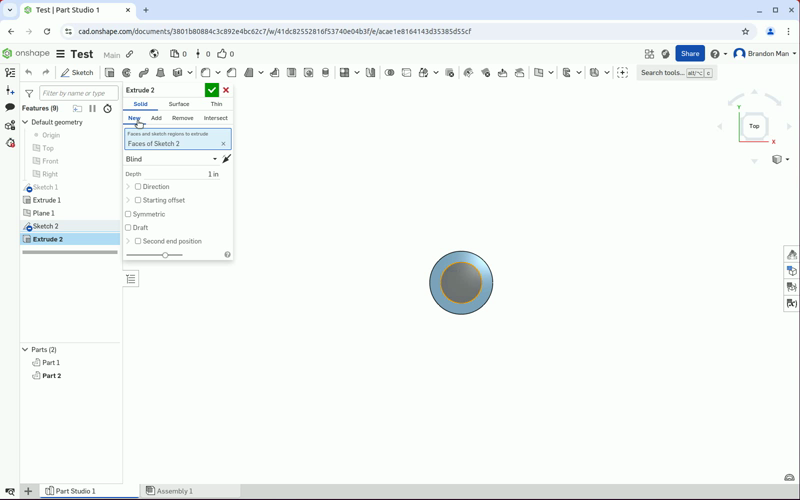
click(137, 120)
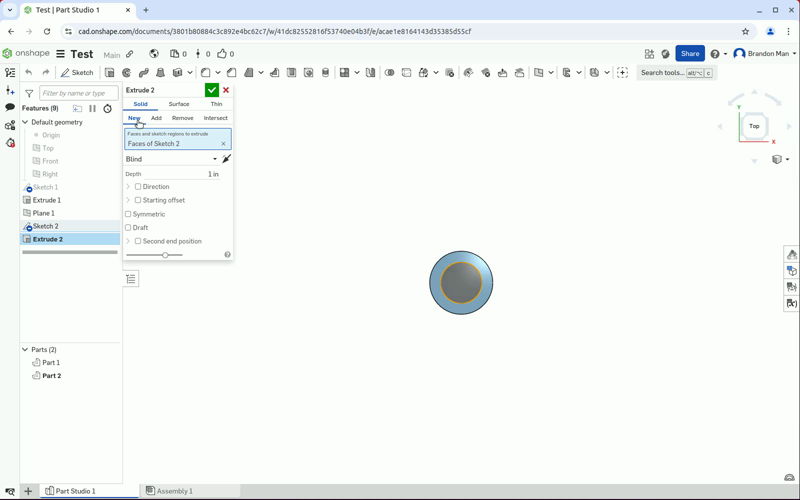
key(tab, 4)
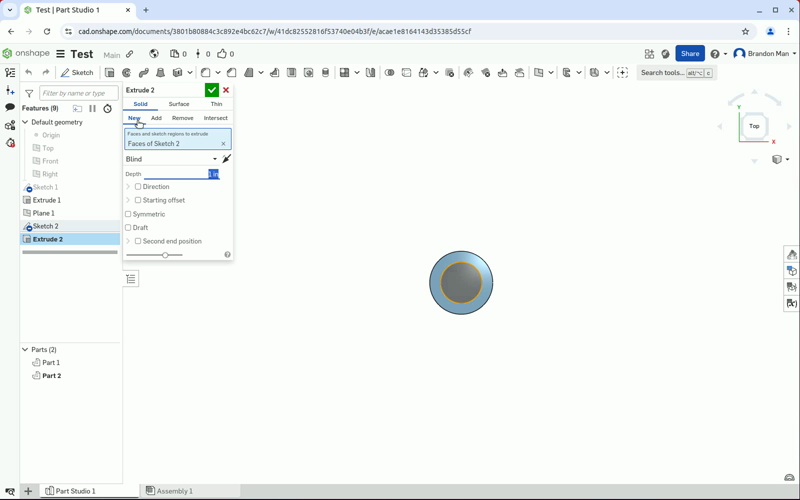
text(18.775)
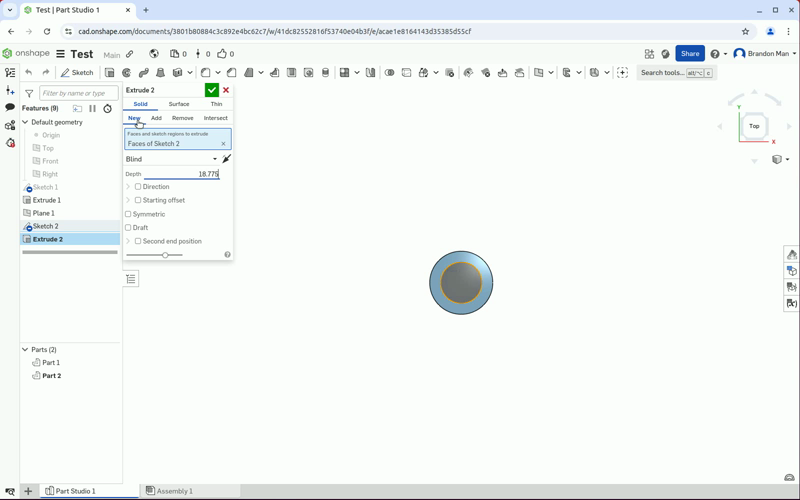
key(enter)
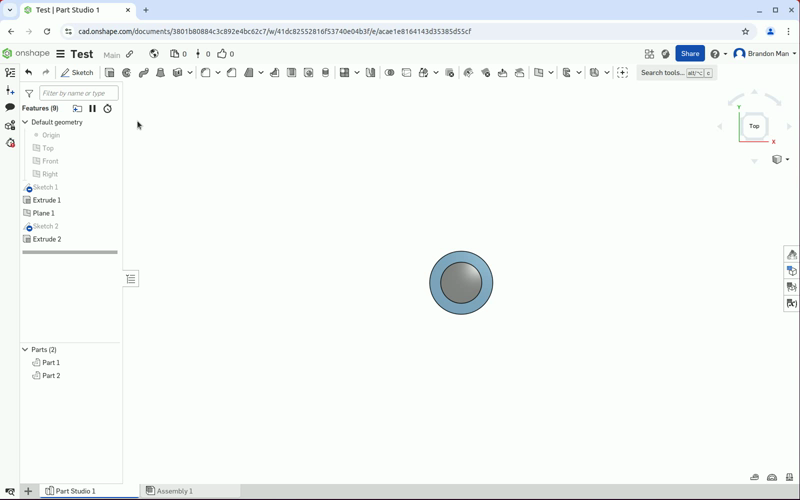
key(shift+h)
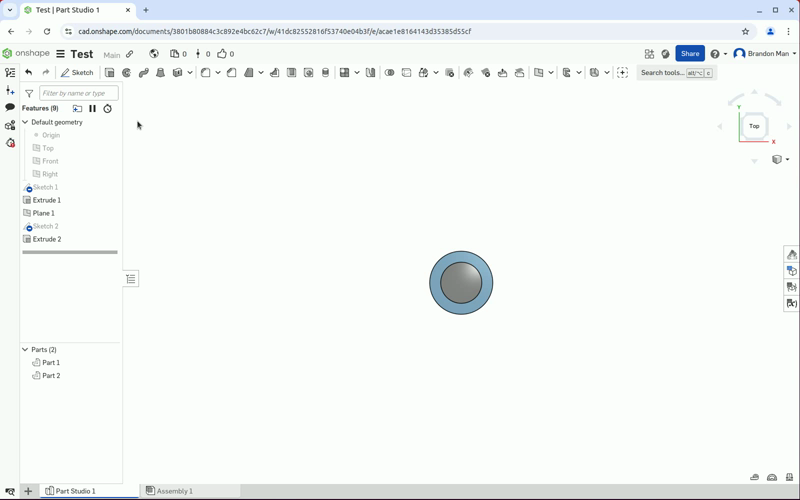
key(shift+h)
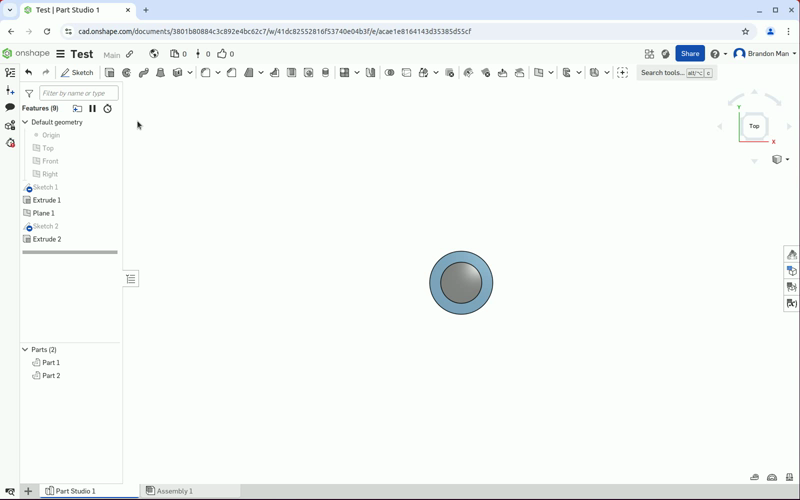
mouse_move(73, 189)
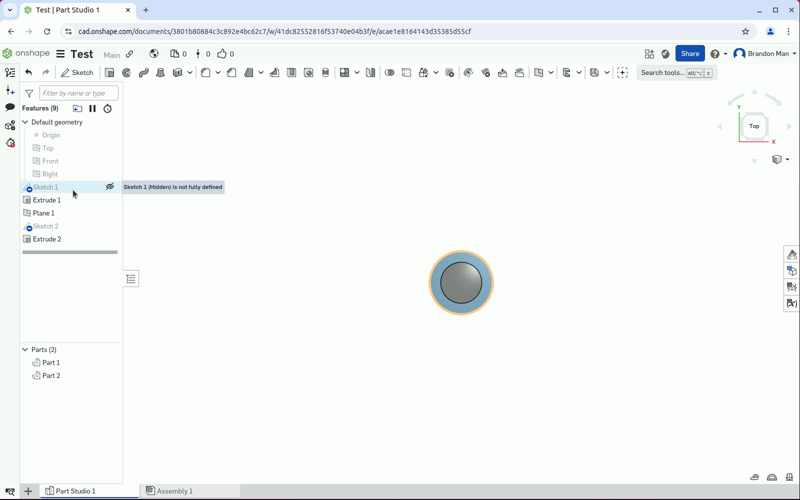
click(73, 189)
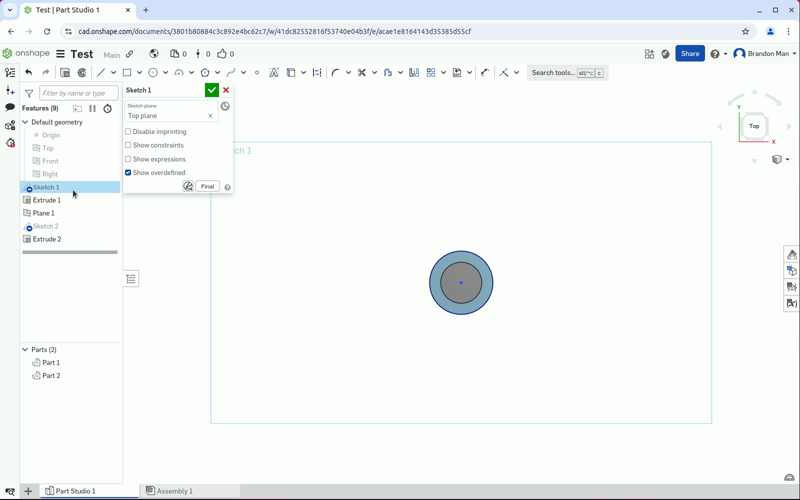
mouse_move(229, 92)
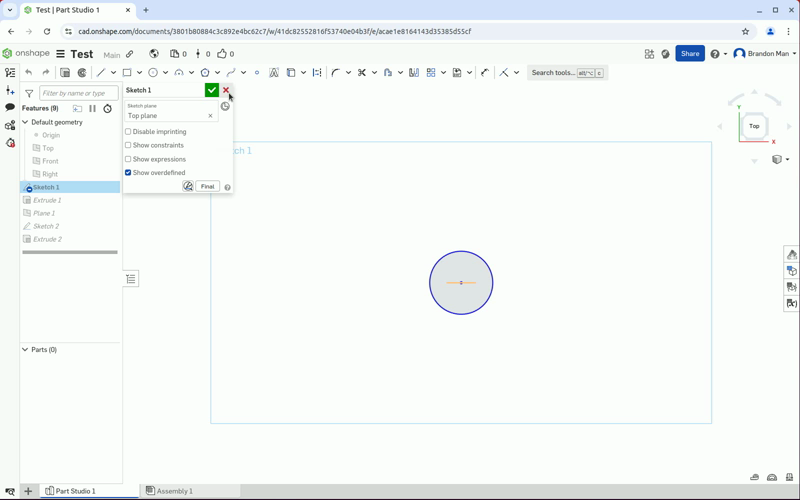
click(229, 92)
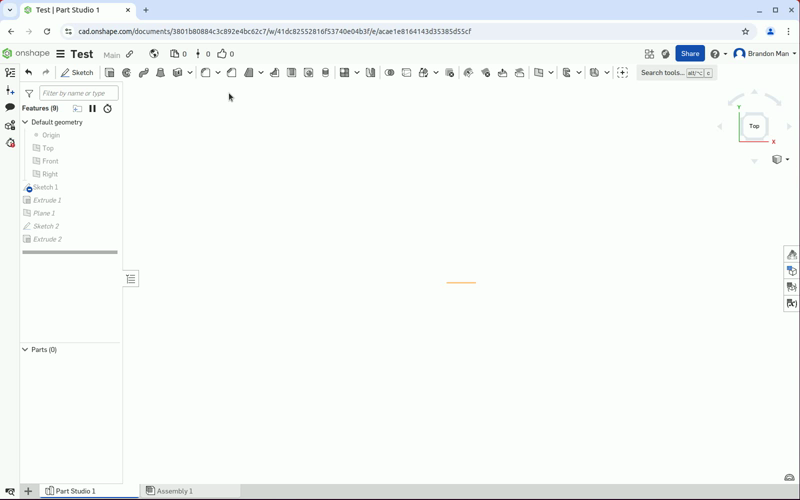
mouse_move(541, 75)
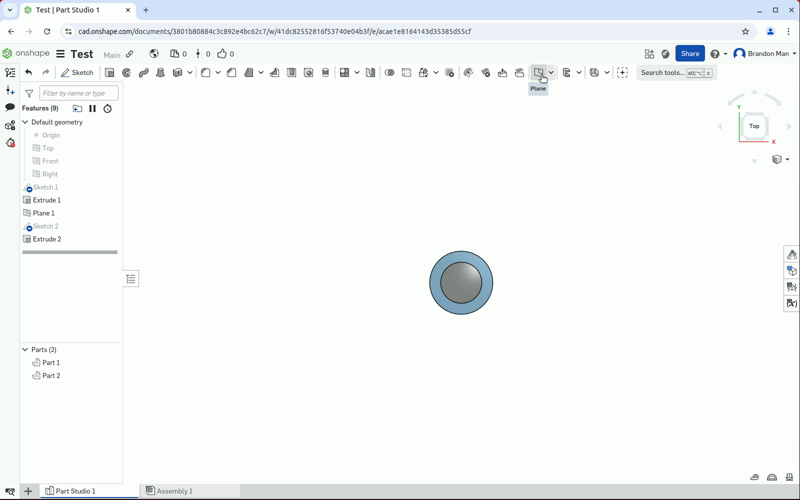
click(541, 75)
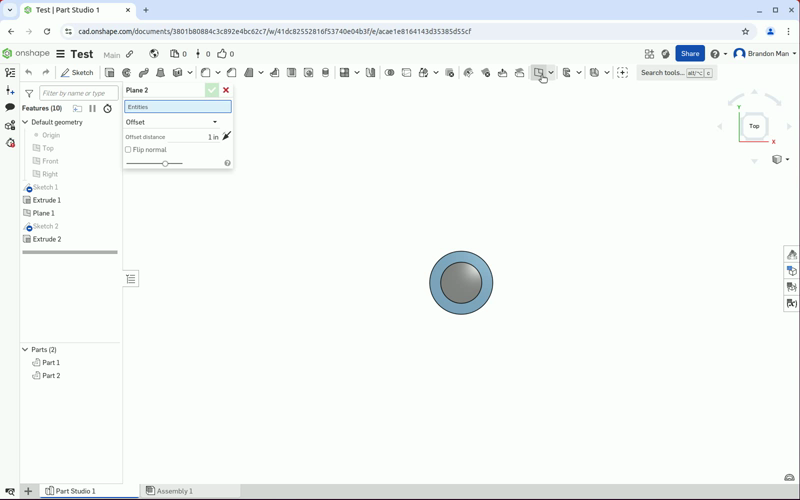
mouse_move(73, 150)
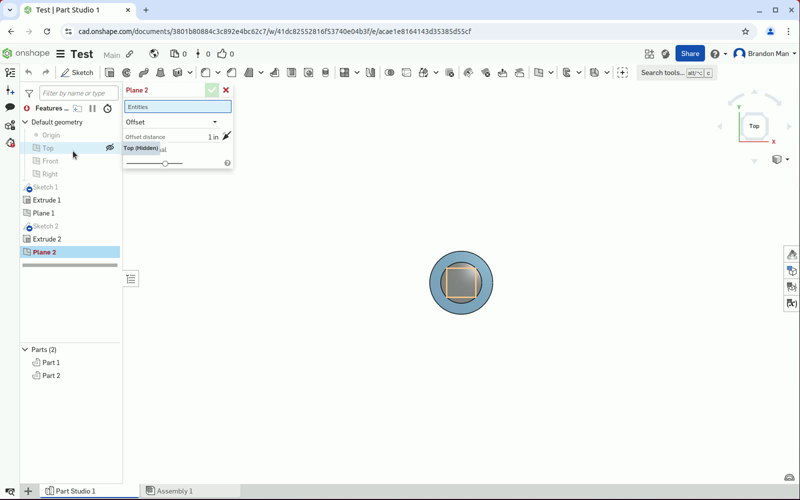
click(73, 150)
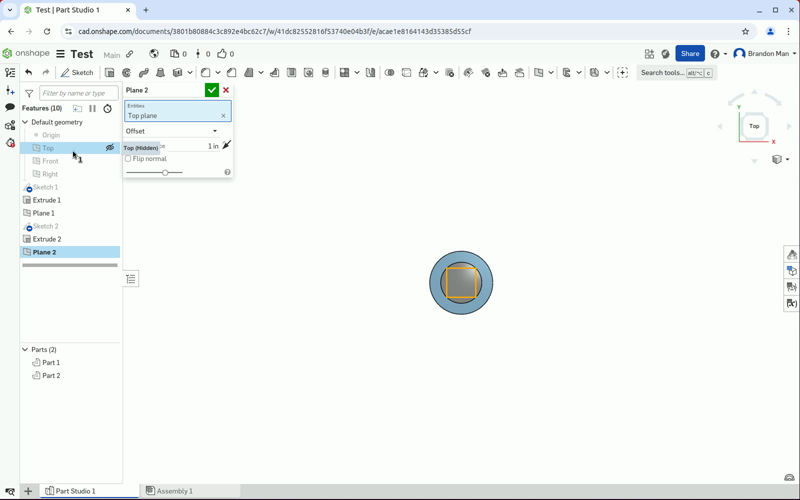
key(tab, 2)
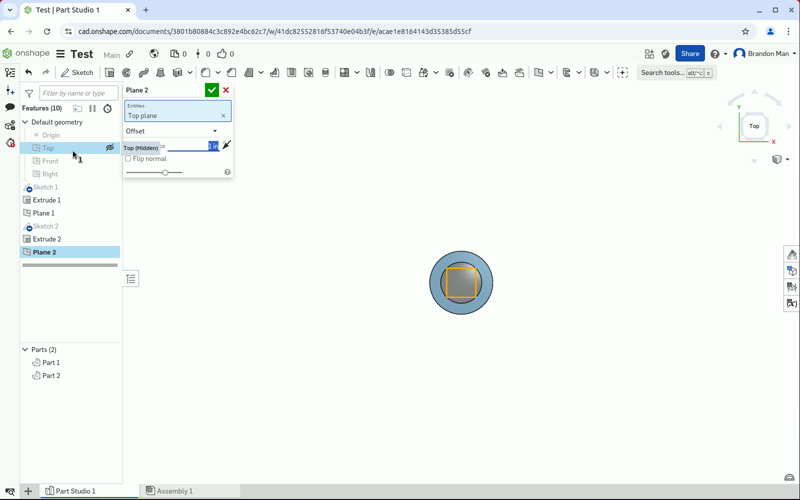
text(23.108)
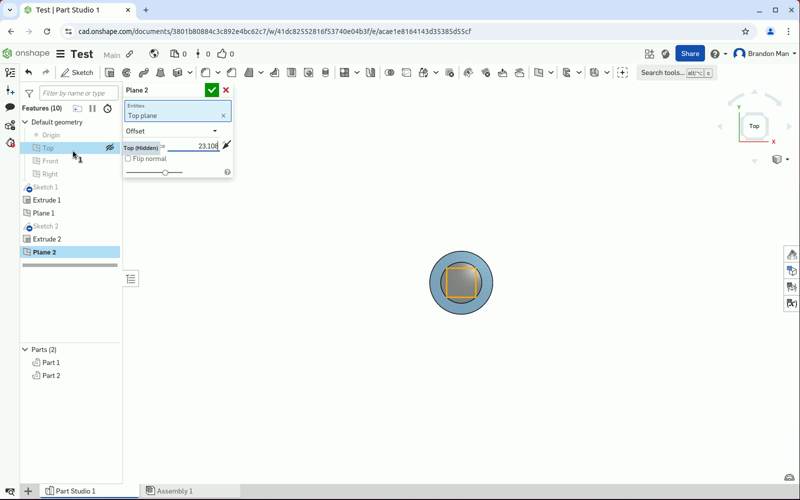
key(enter, 2)
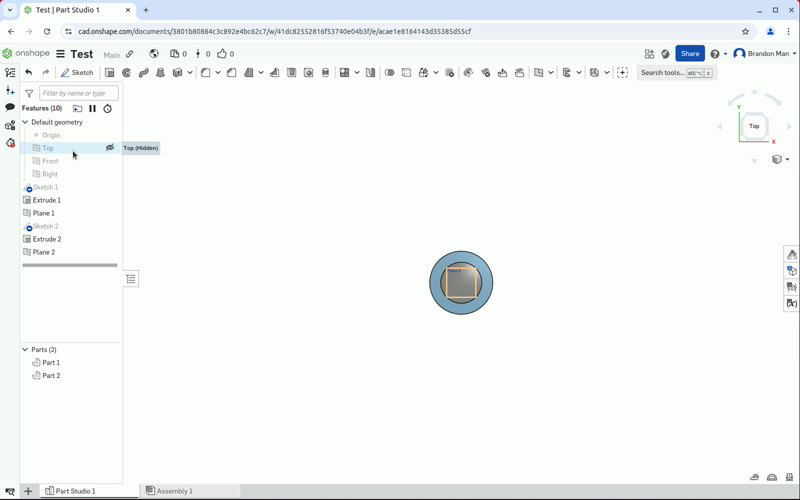
key(shift+s)
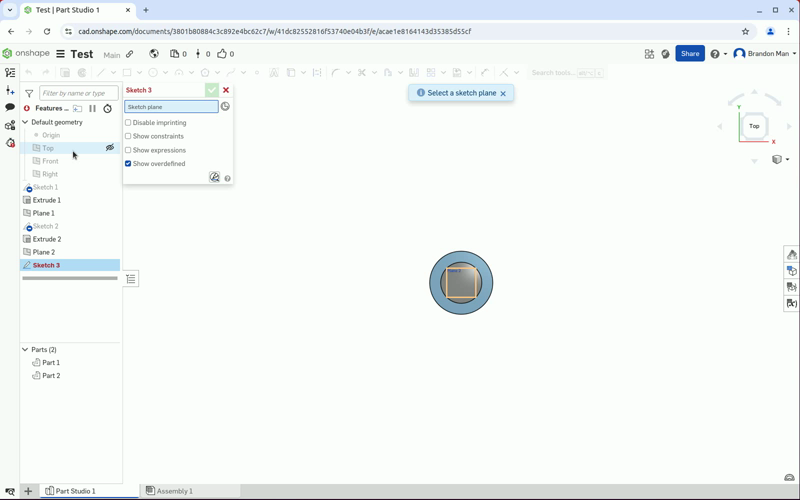
mouse_move(73, 254)
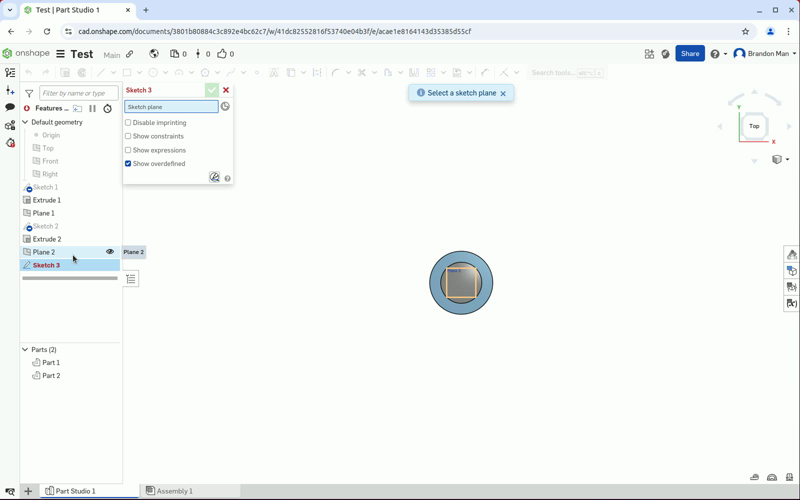
click(73, 254)
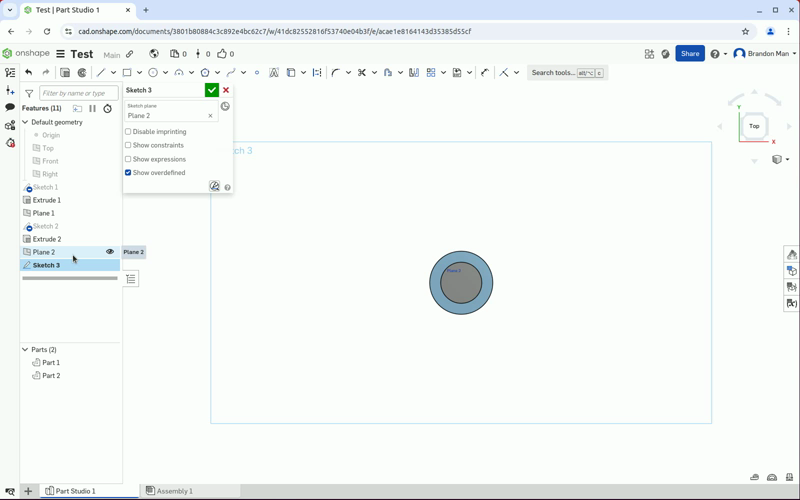
mouse_move(73, 352)
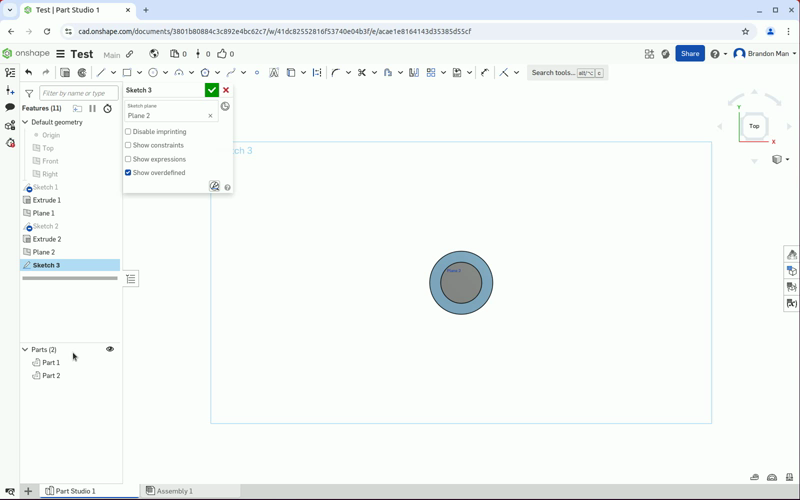
key(y)
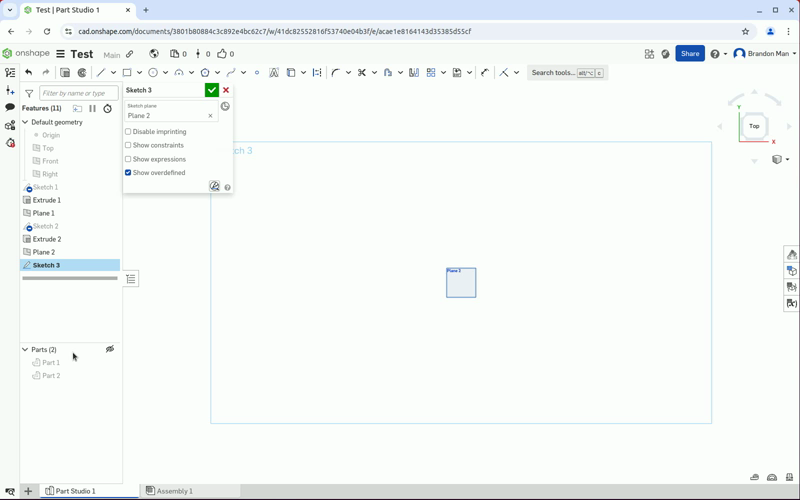
key(c)
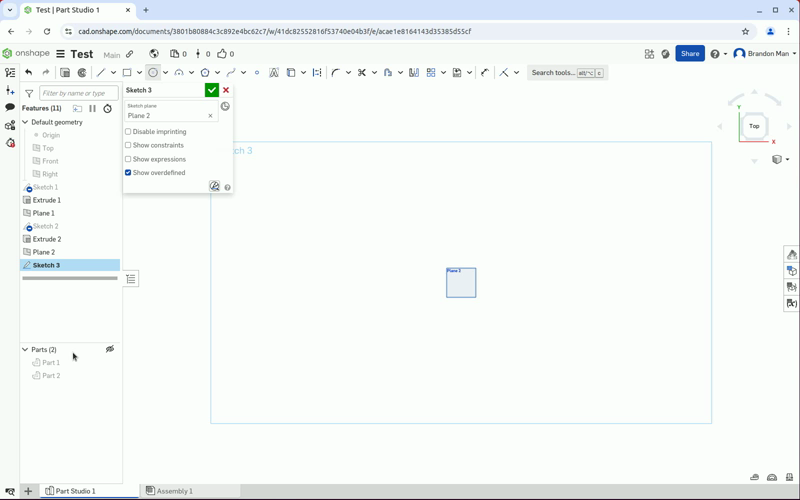
key_down(shift)
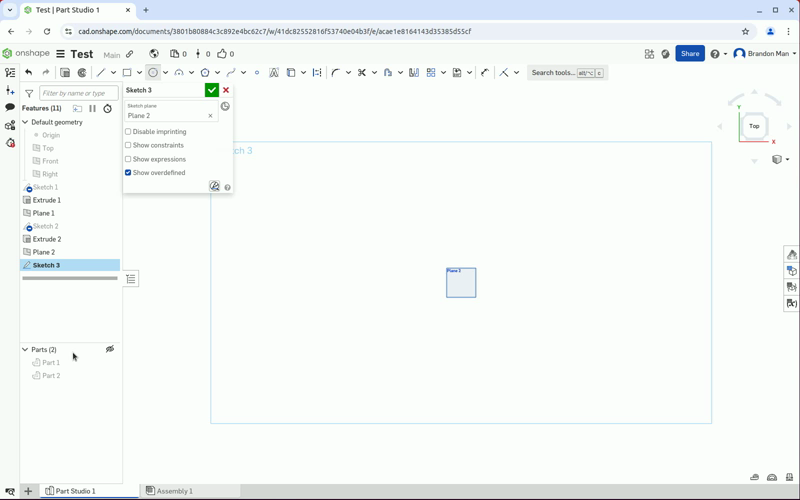
mouse_move(461, 282)
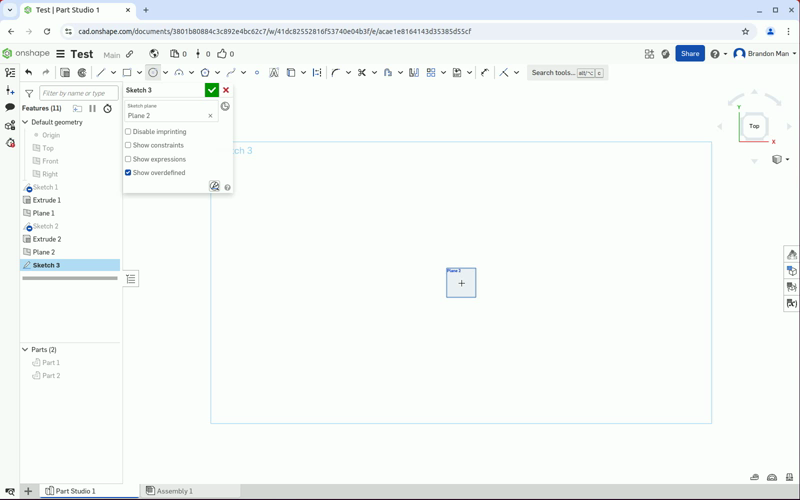
click(461, 282)
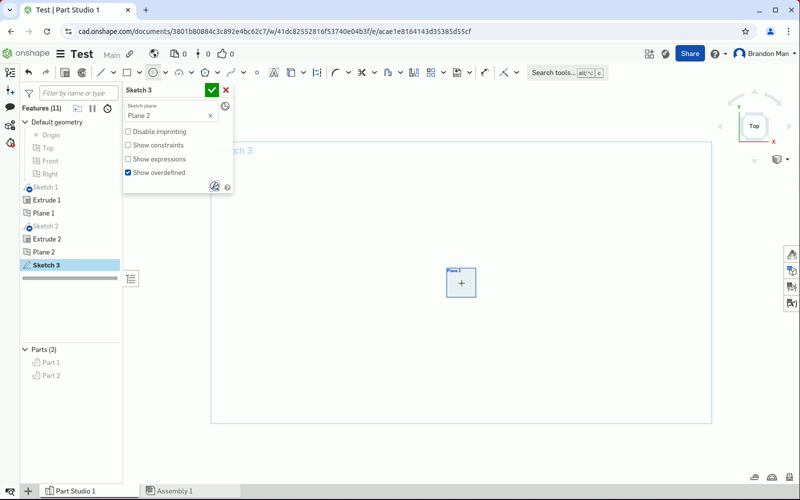
key_up(shift)
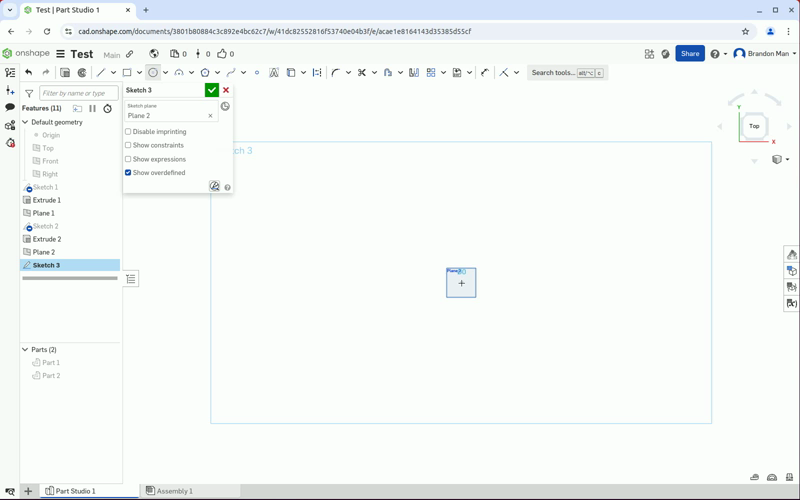
mouse_move(470, 282)
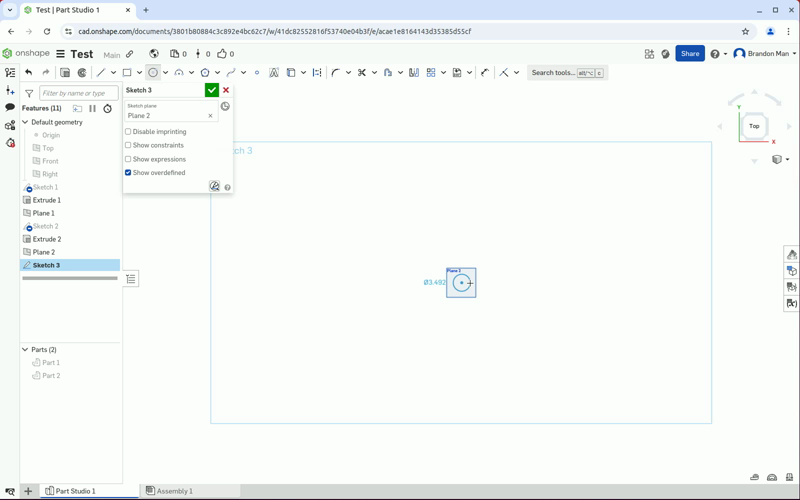
click(470, 282)
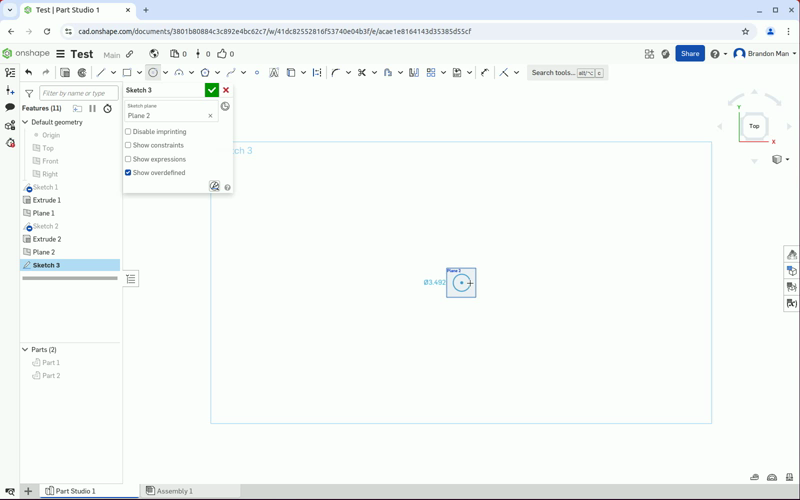
key(esc)
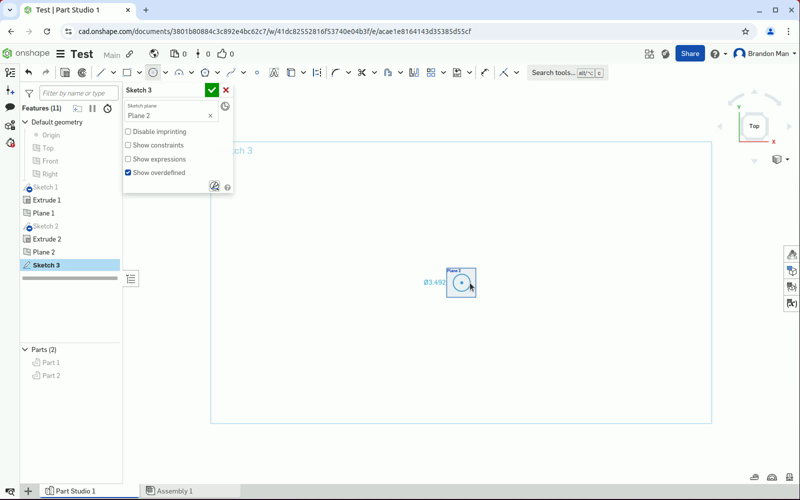
mouse_move(462, 281)
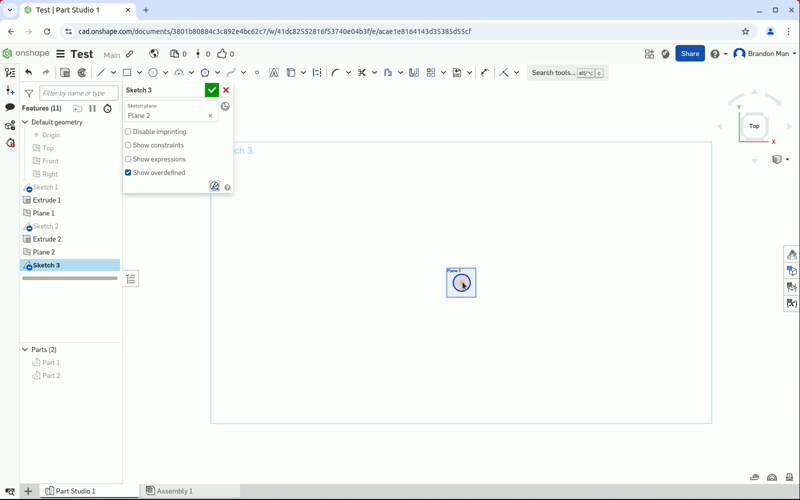
scroll(6)
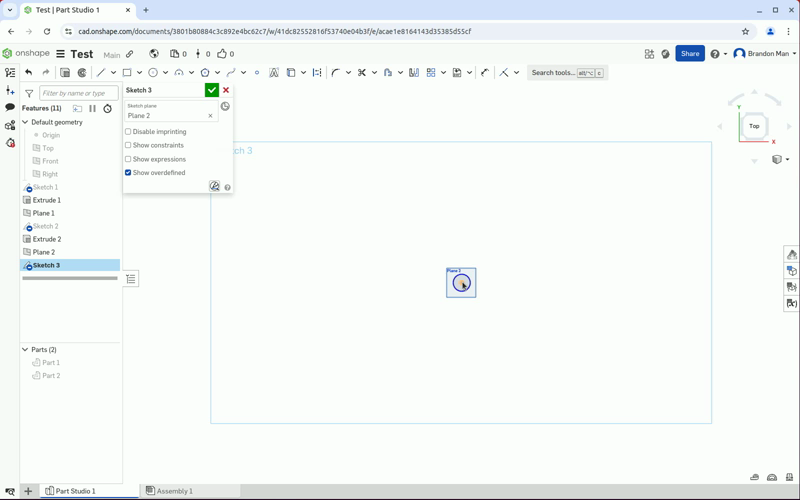
scroll(6)
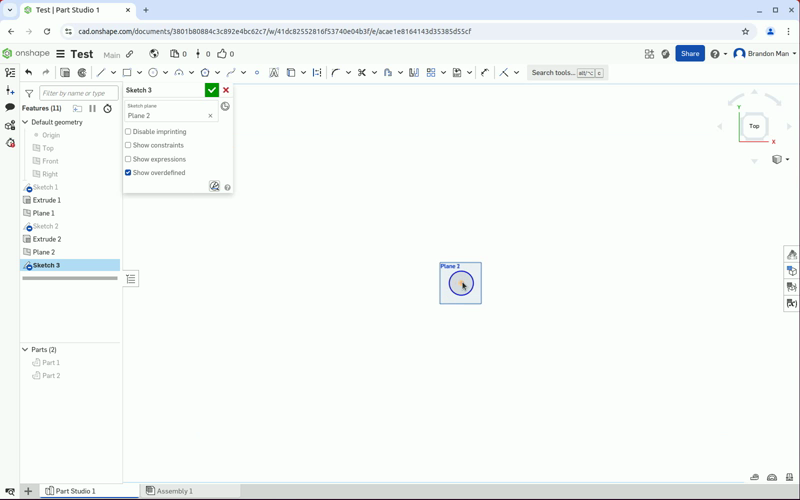
scroll(6)
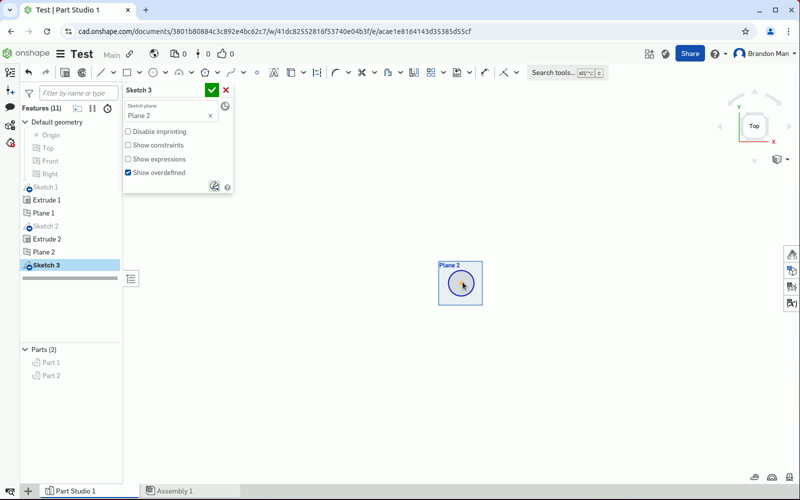
scroll(6)
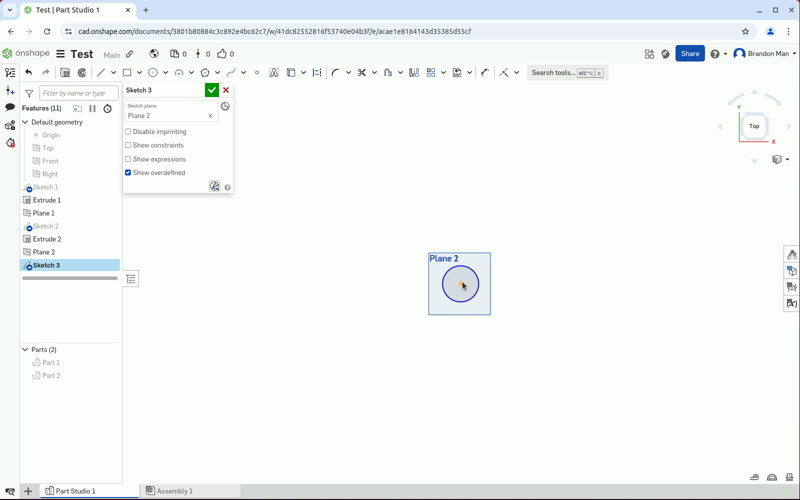
scroll(6)
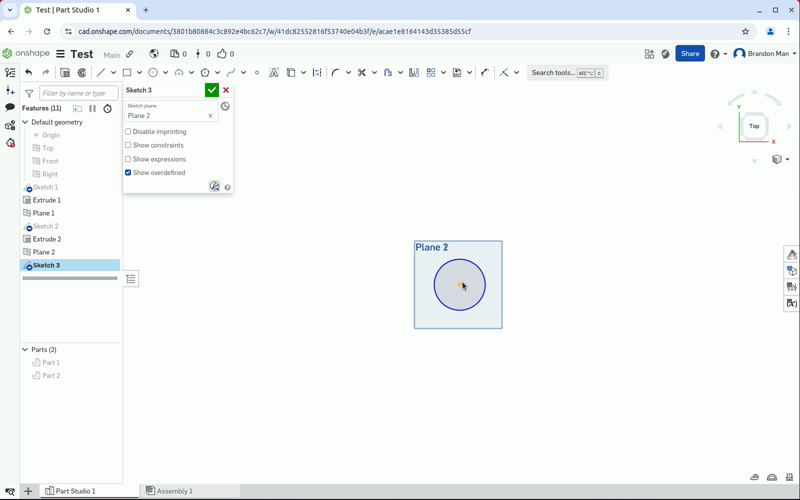
scroll(6)
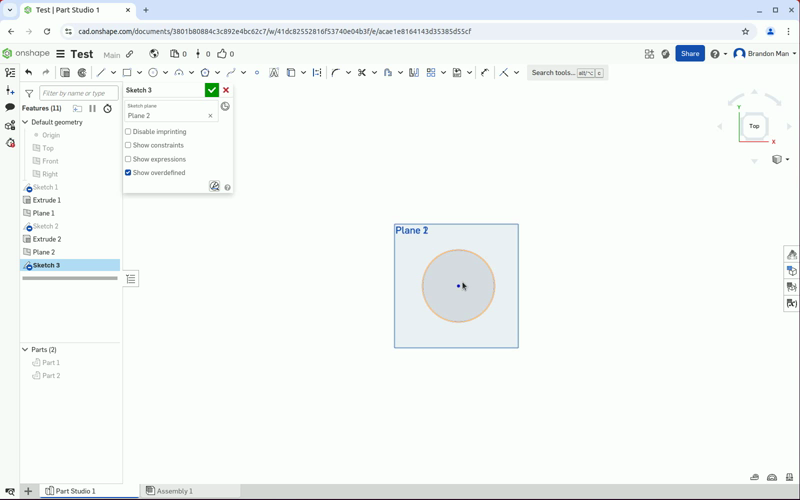
scroll(6)
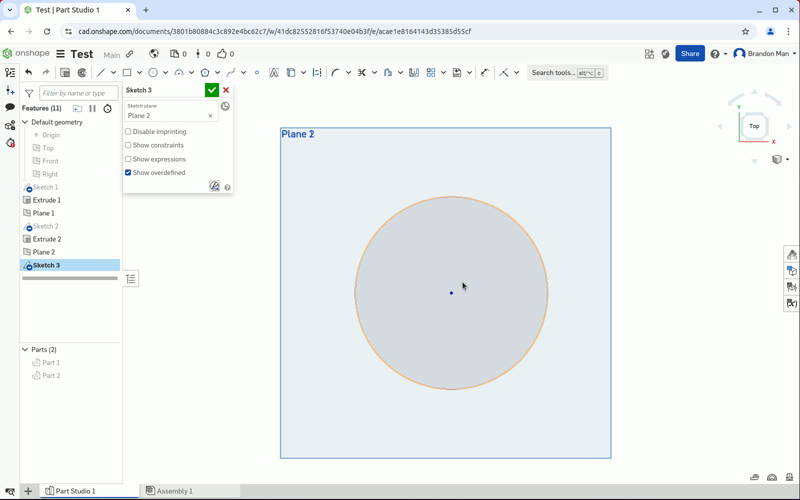
click(462, 281)
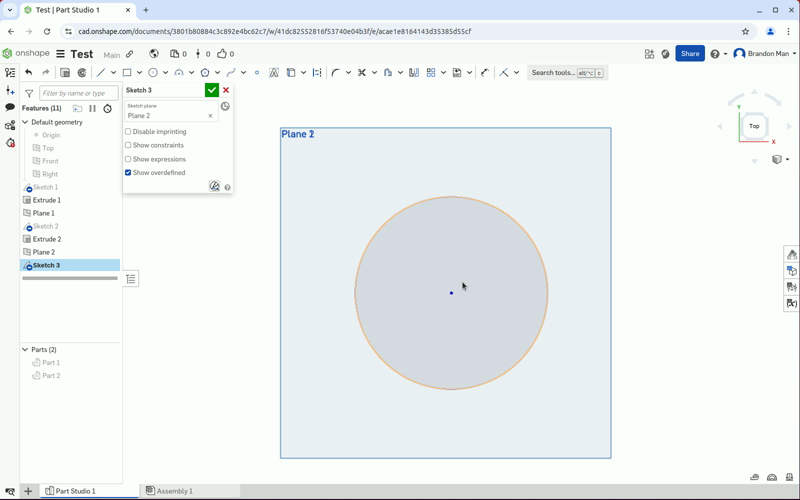
scroll(-6)
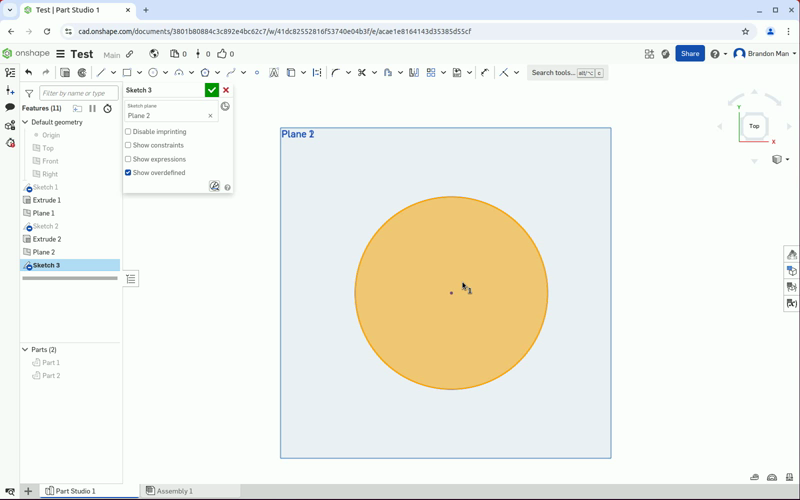
scroll(-6)
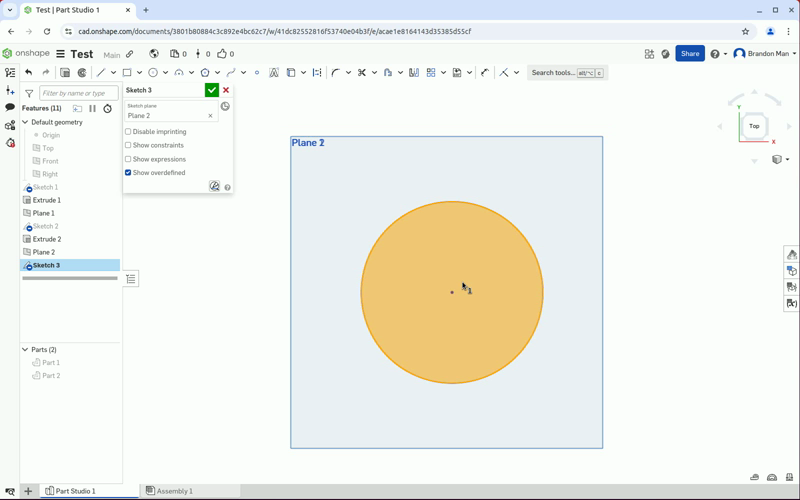
scroll(-6)
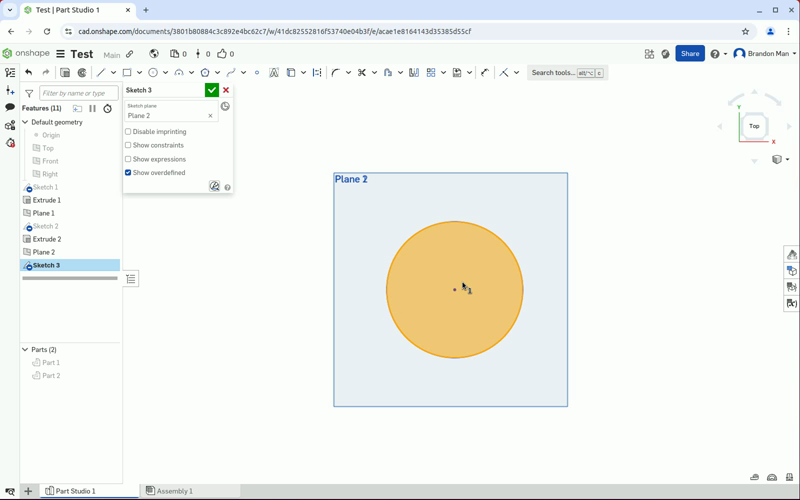
scroll(-6)
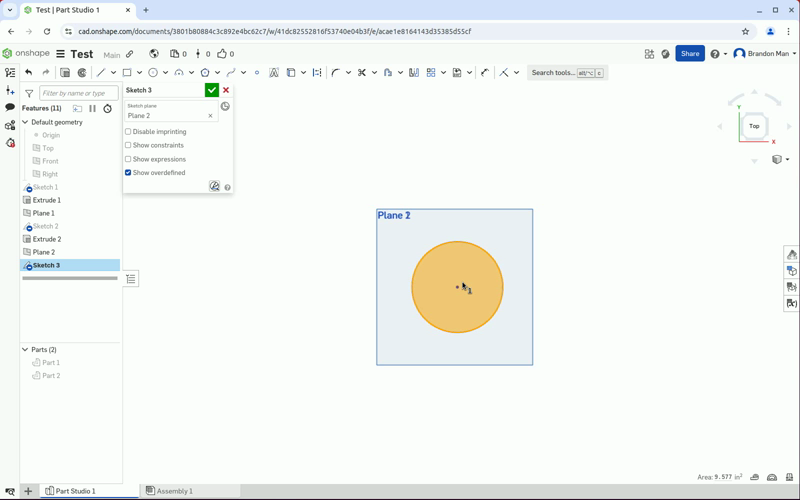
scroll(-6)
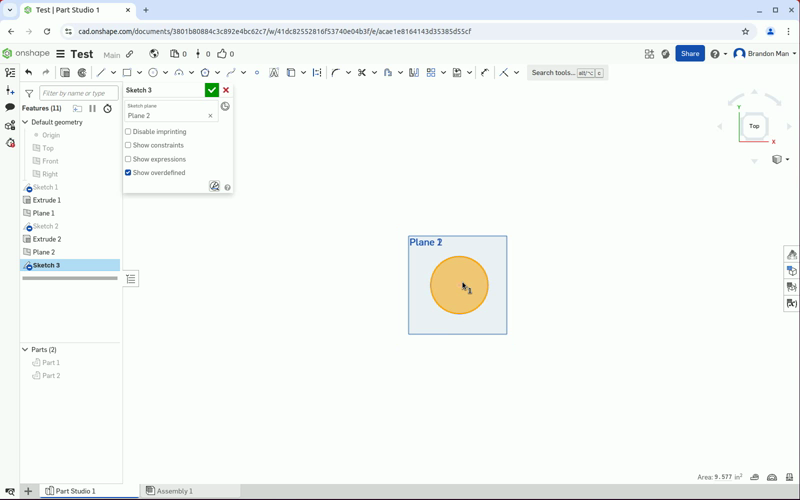
scroll(-6)
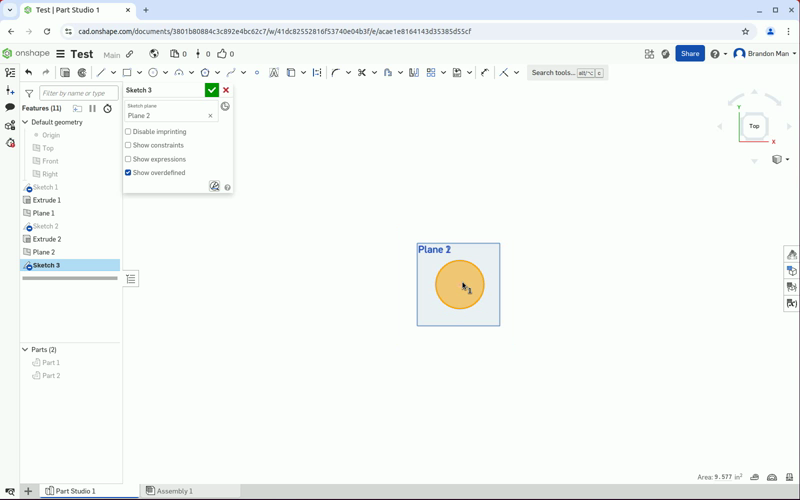
scroll(-6)
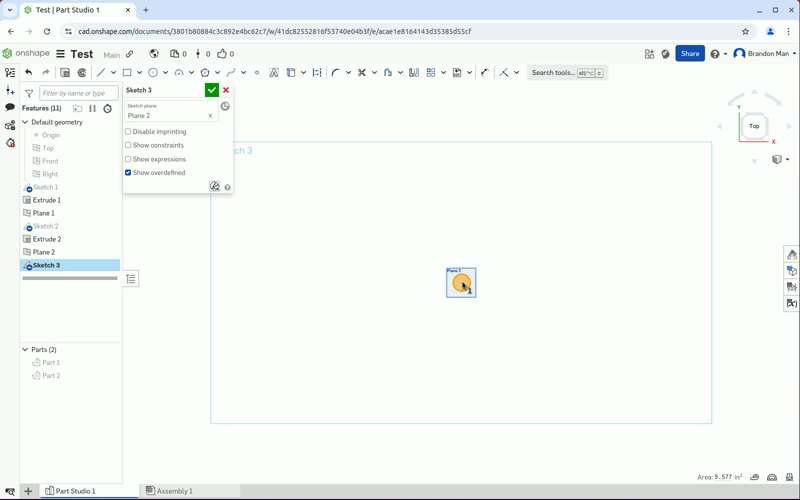
mouse_move(73, 352)
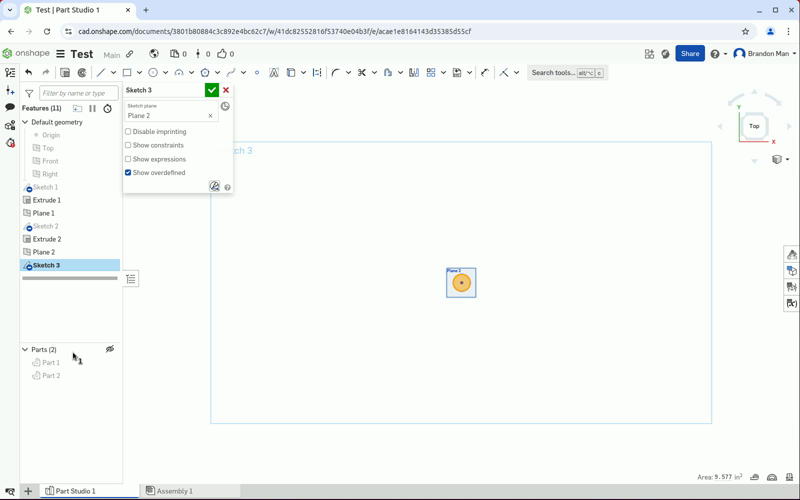
key(shift+y)
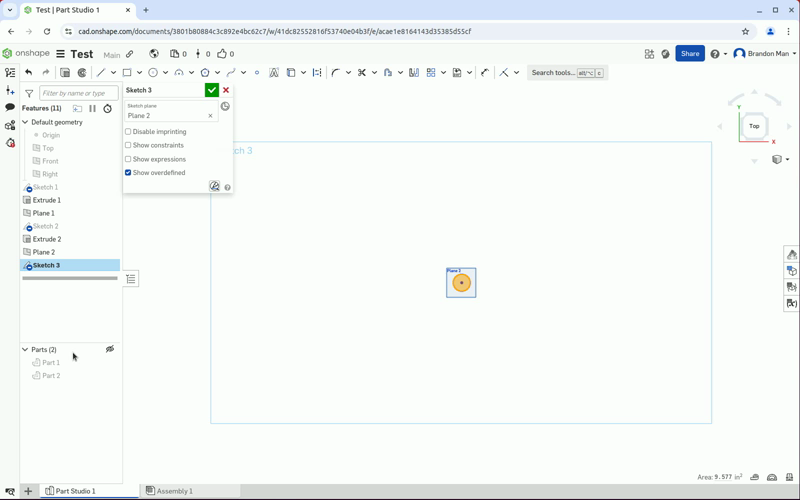
key(shift+e)
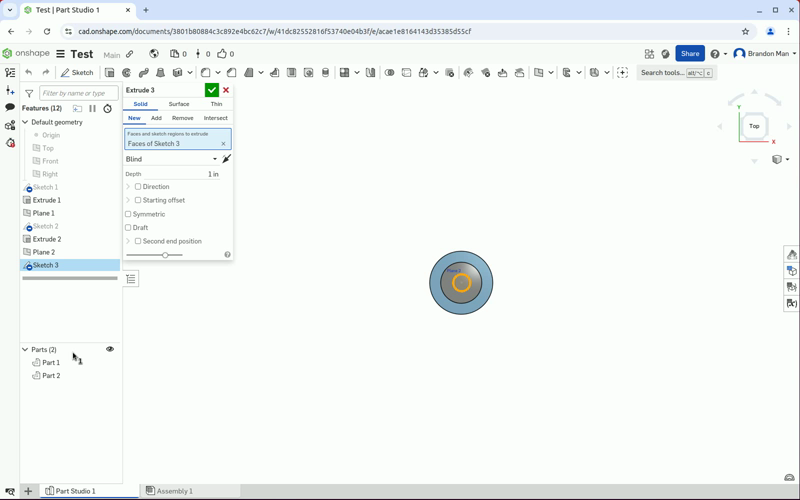
mouse_move(143, 106)
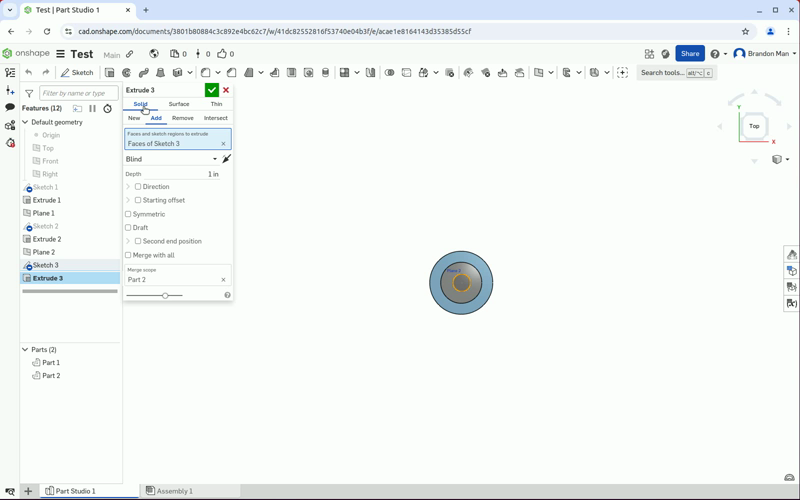
click(143, 106)
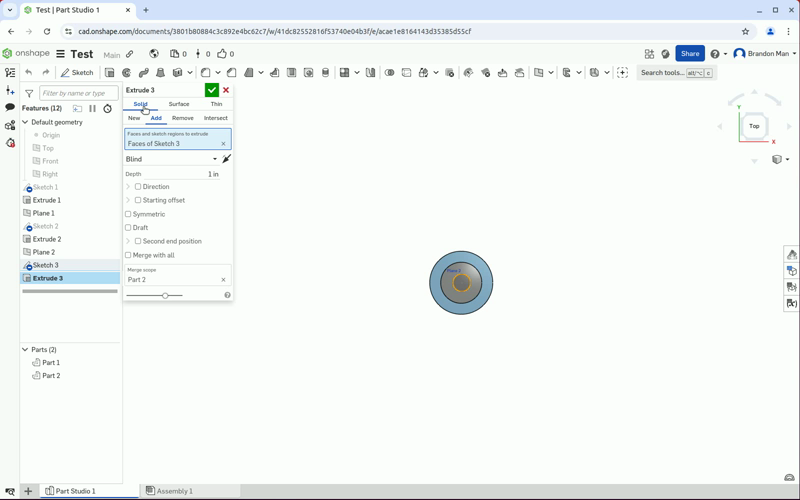
mouse_move(186, 120)
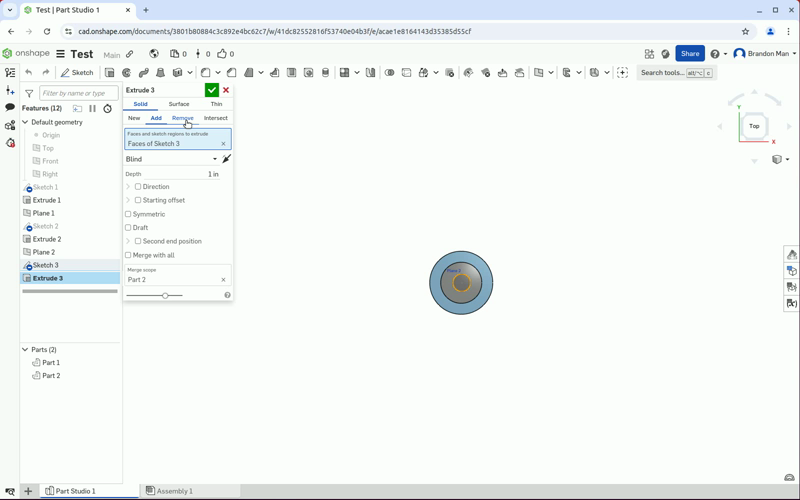
click(186, 120)
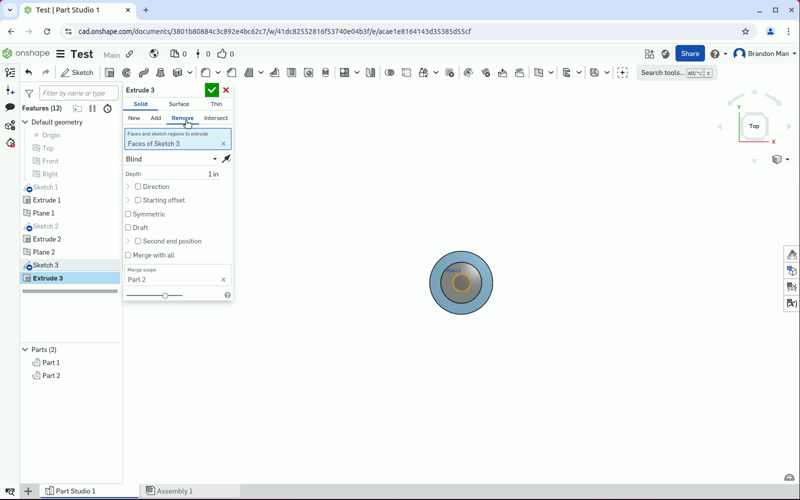
key(tab, 4)
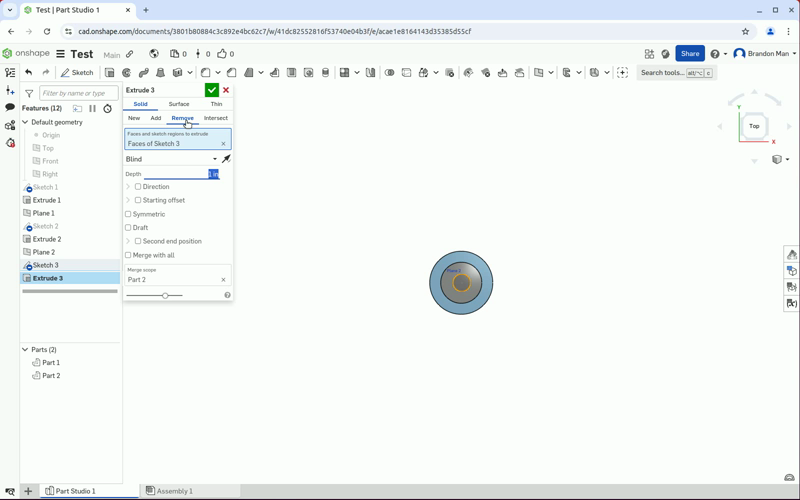
text(18.775)
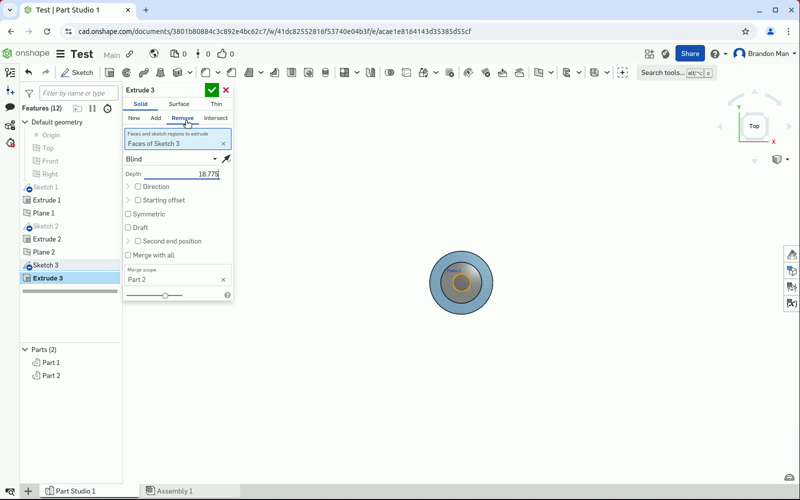
key(tab, 6)
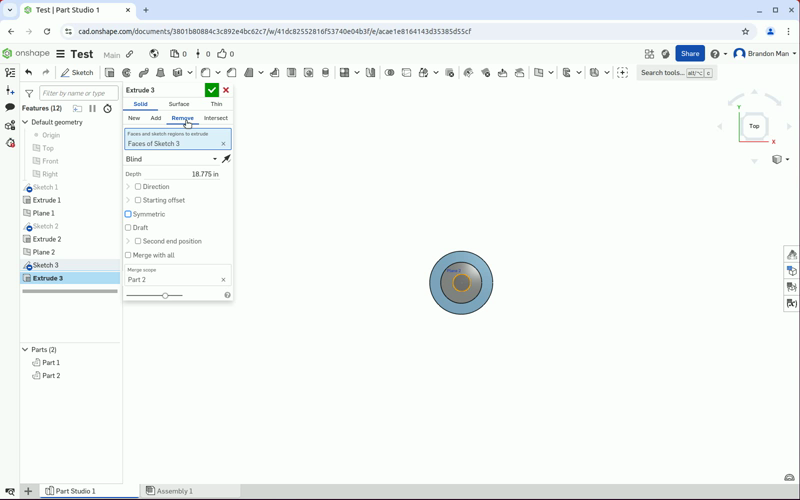
key(space)
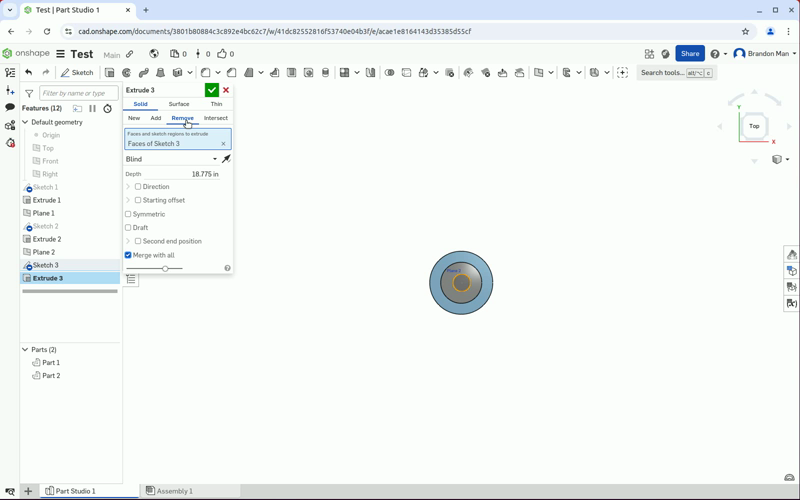
key(enter)
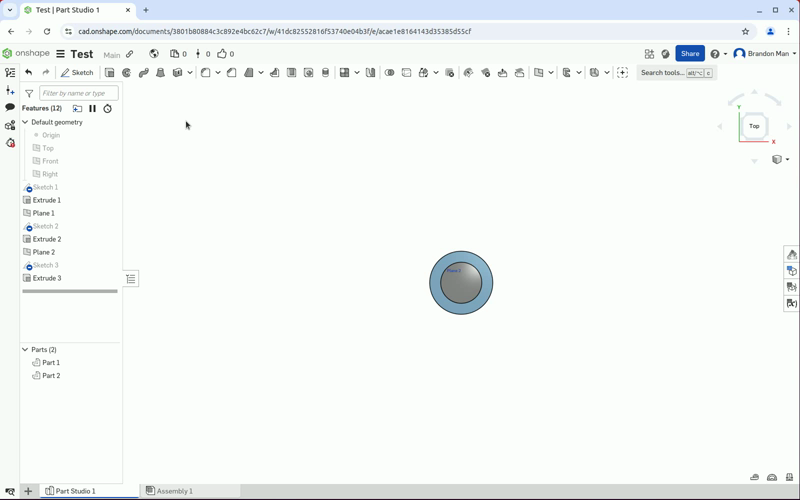
key(shift+h)
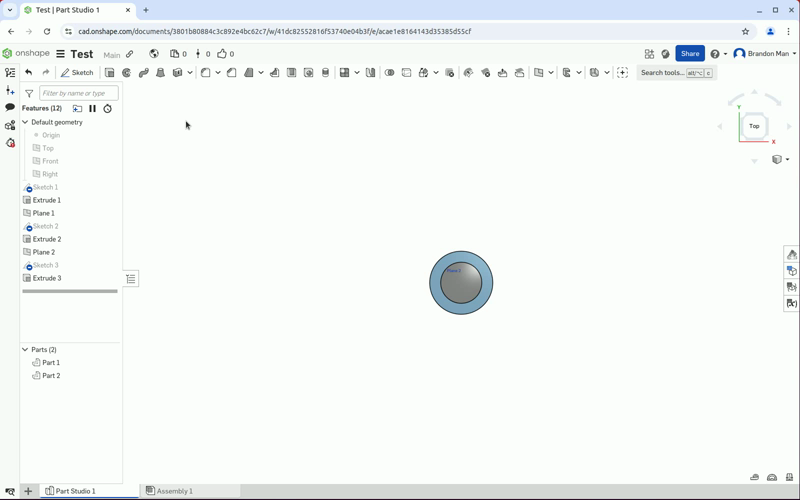
key(shift+h)
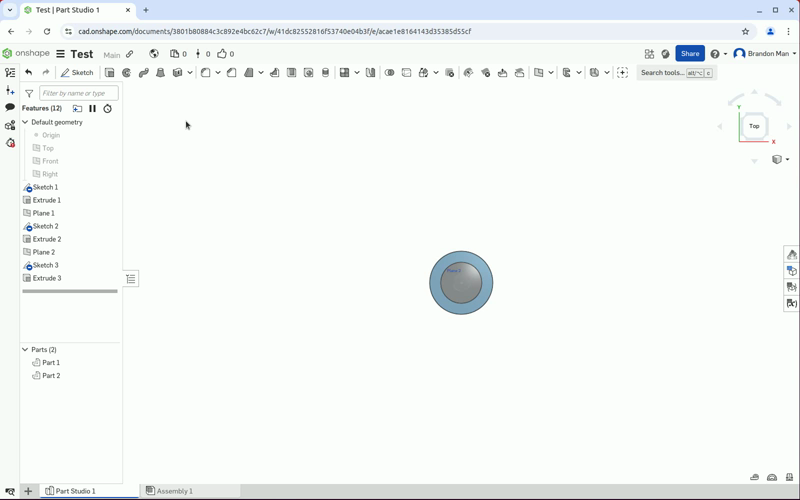
key(shift+7)
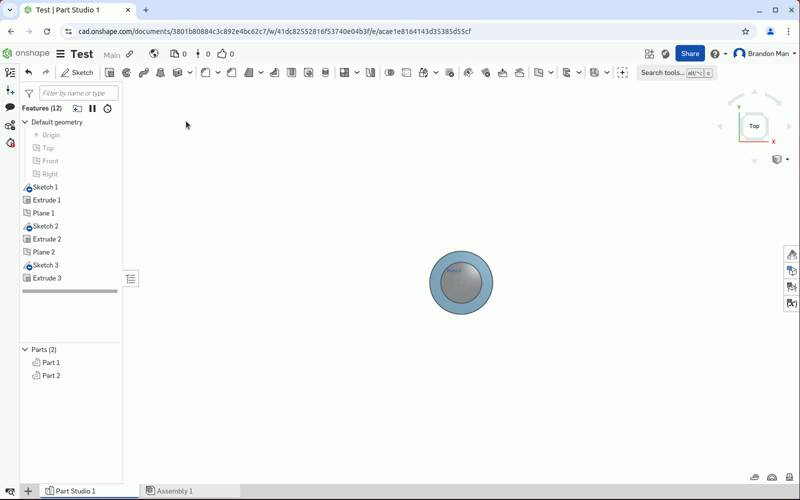
key(up, 3)
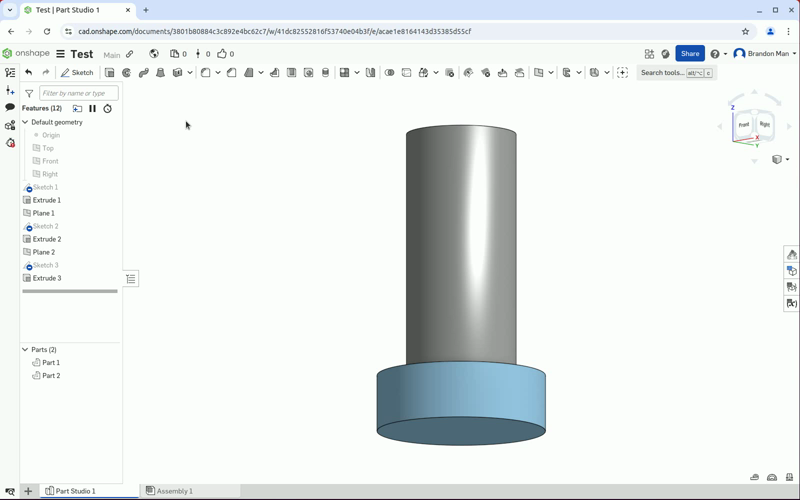
key(left, 3)
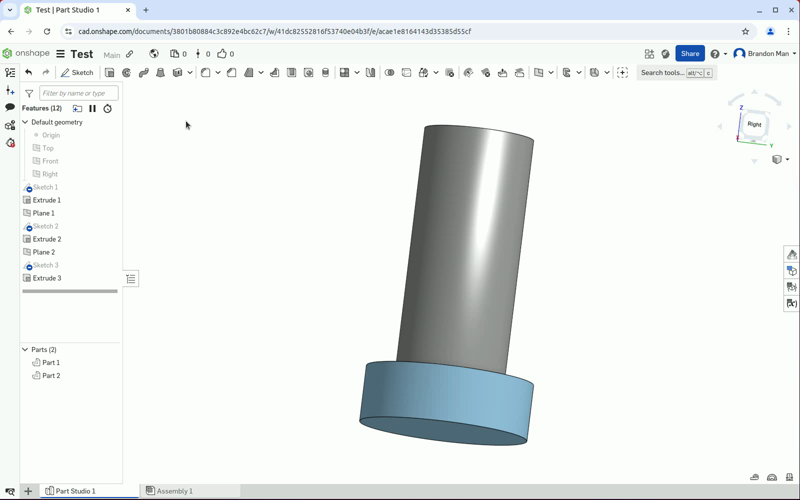
key(right, 3)
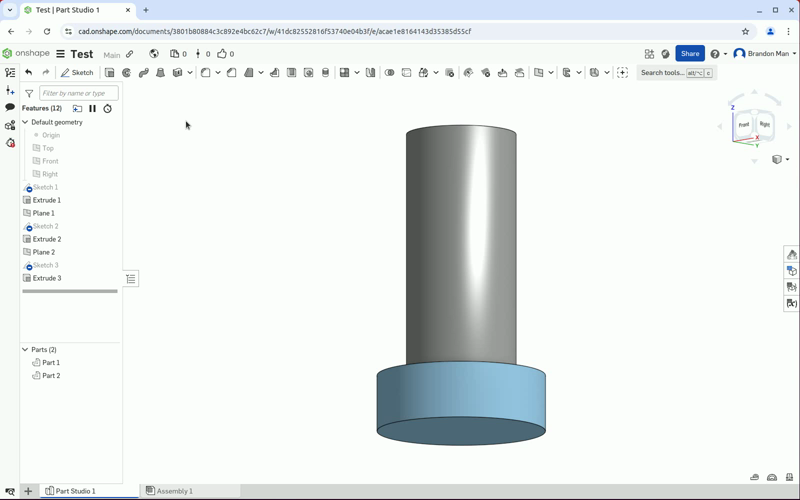
key(down, 3)
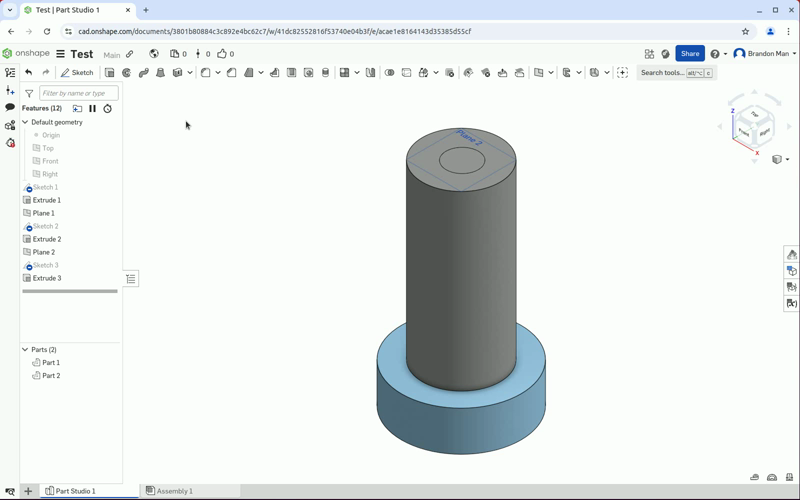
mouse_move(73, 189)
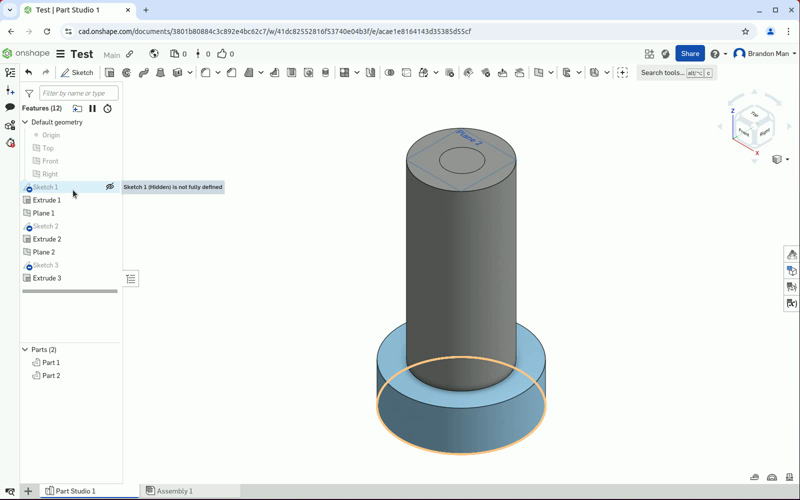
click(73, 189)